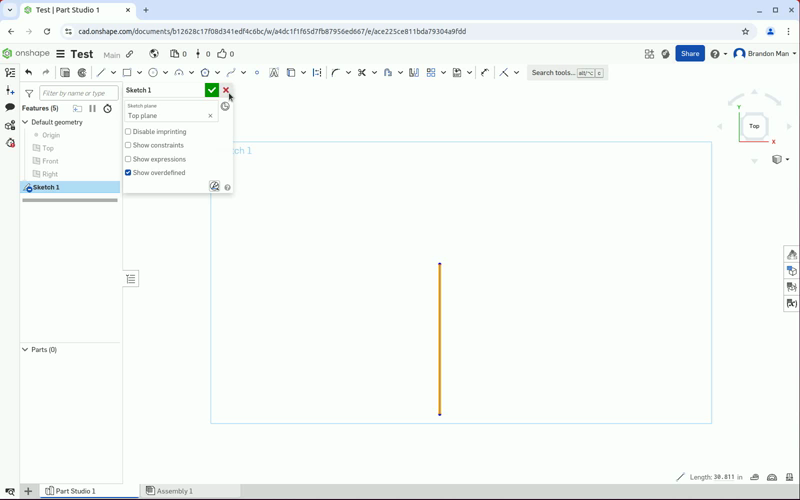
key(shift+h)
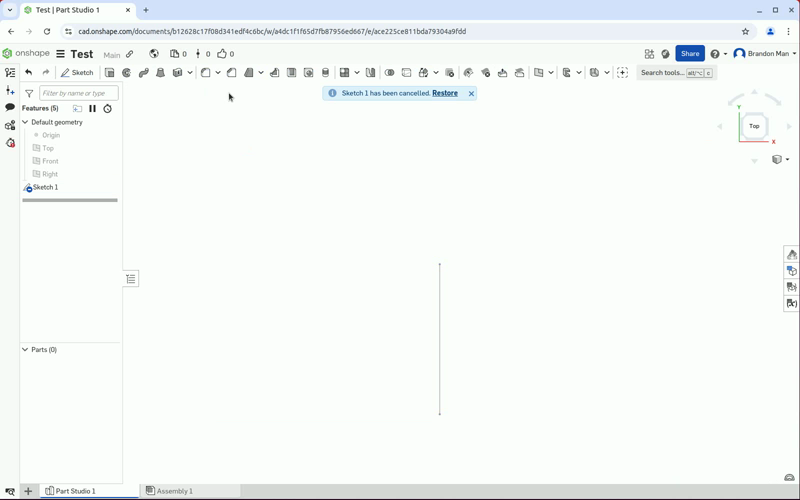
key(shift+s)
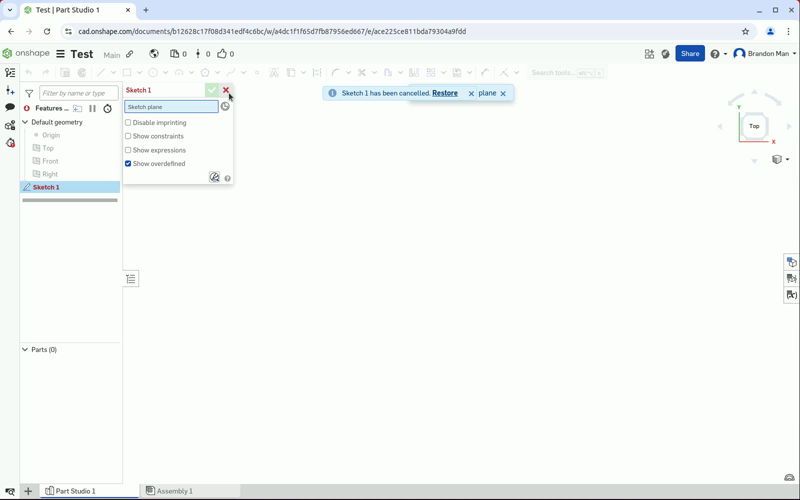
mouse_move(73, 150)
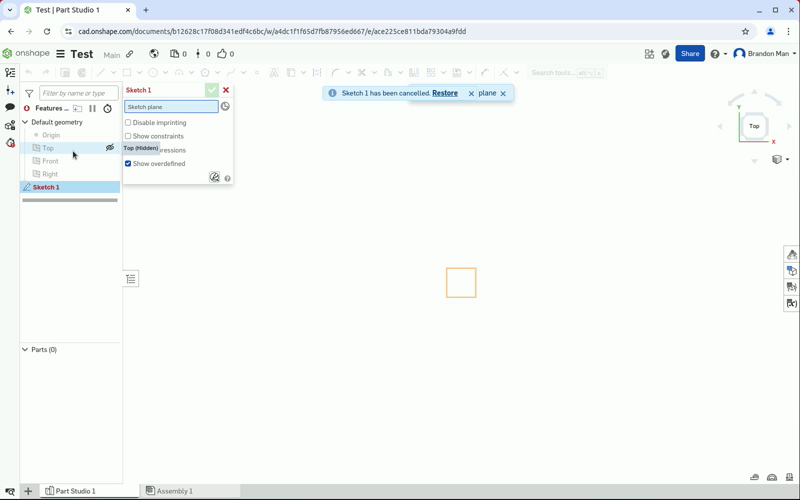
click(73, 150)
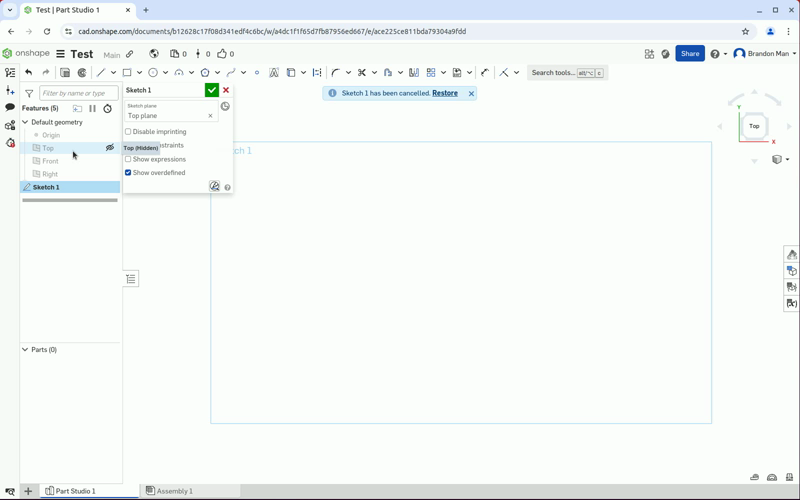
mouse_move(73, 352)
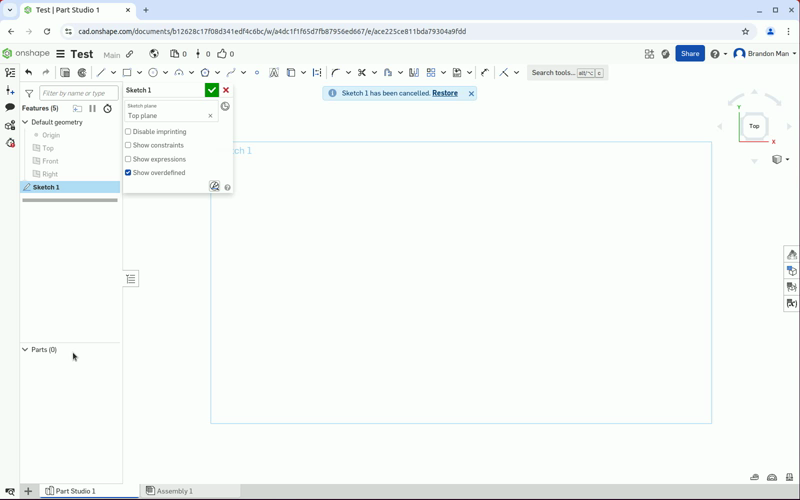
key(y)
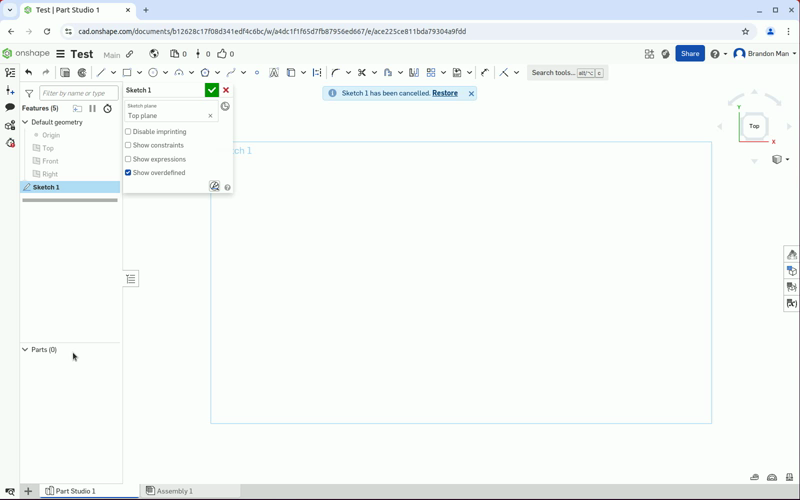
key(l)
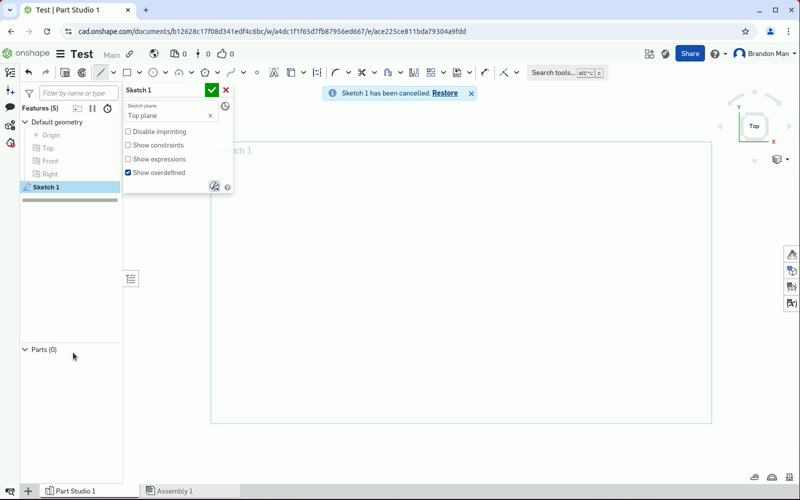
key_down(shift)
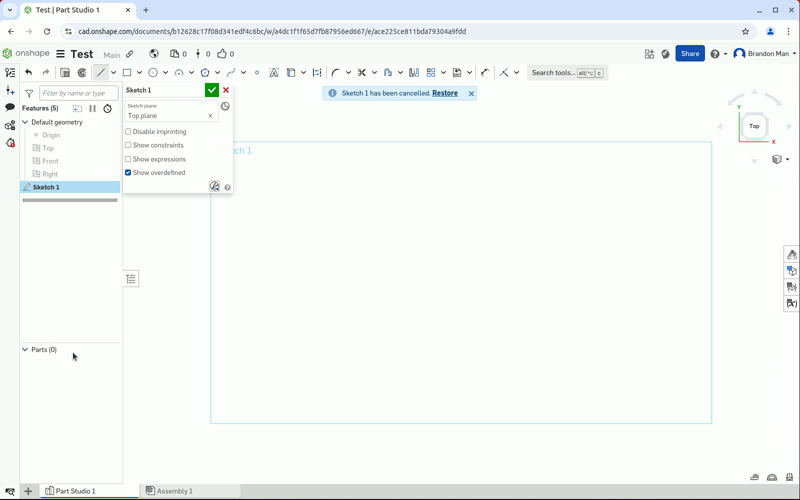
mouse_move(407, 352)
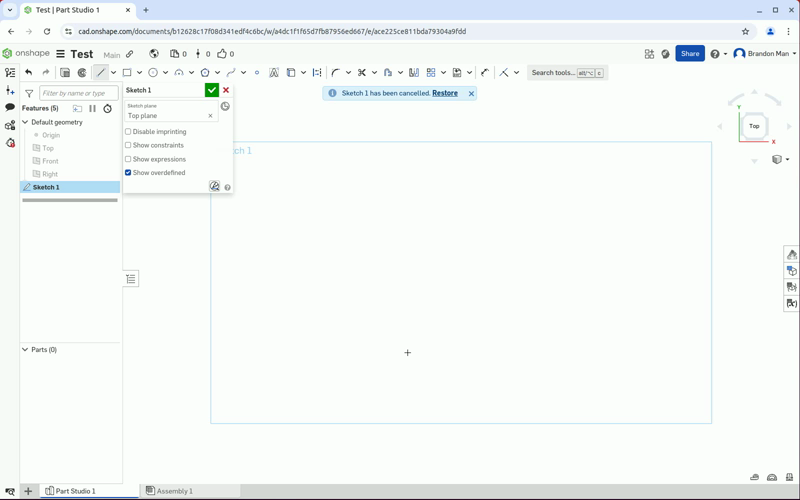
click(407, 352)
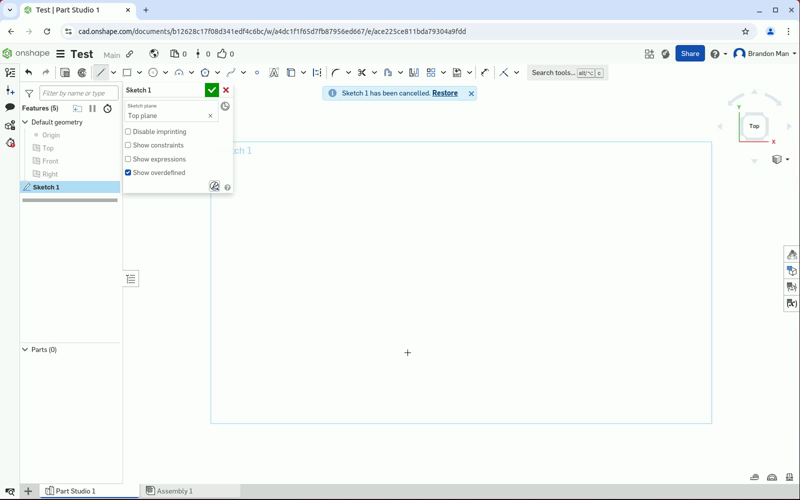
key_up(shift)
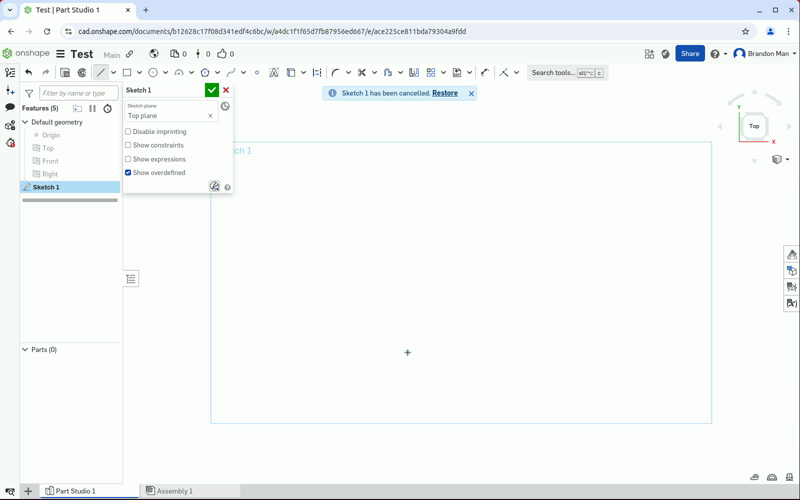
key_down(shift)
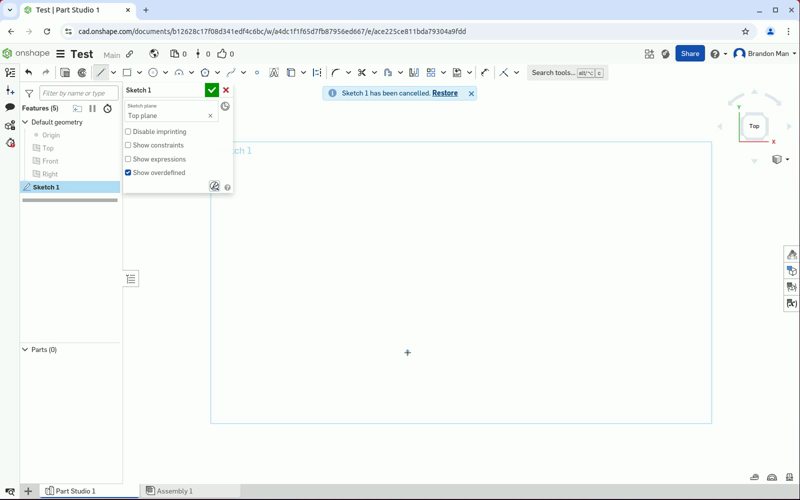
mouse_move(437, 352)
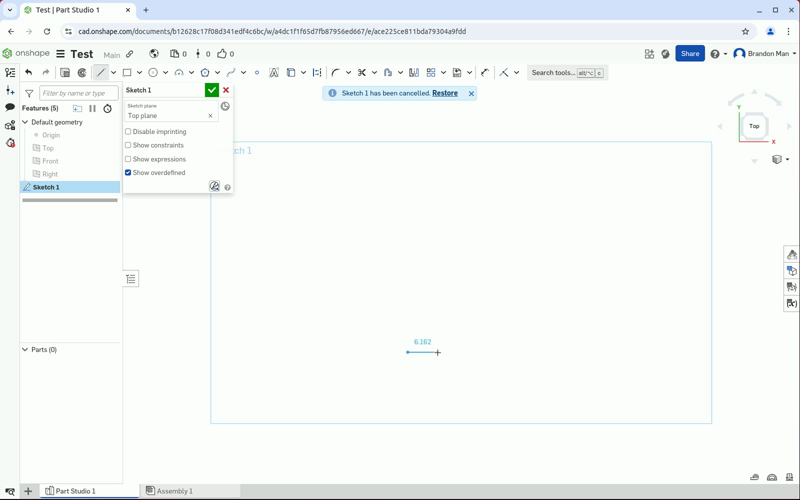
mouse_move(412, 345)
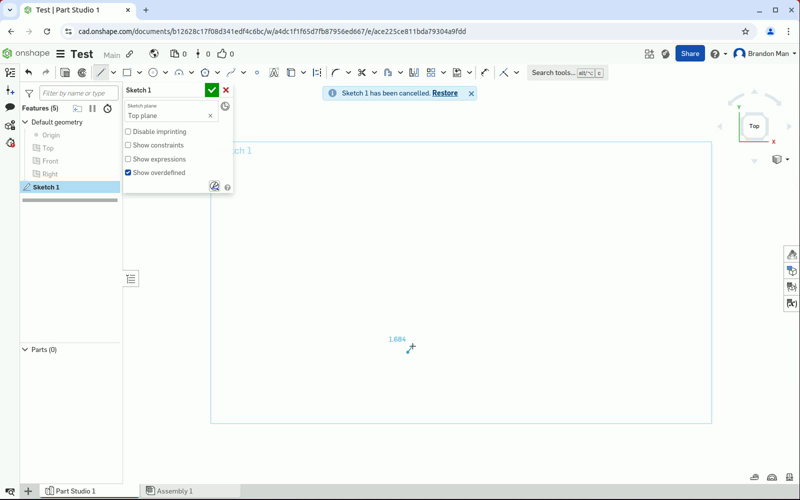
click(412, 345)
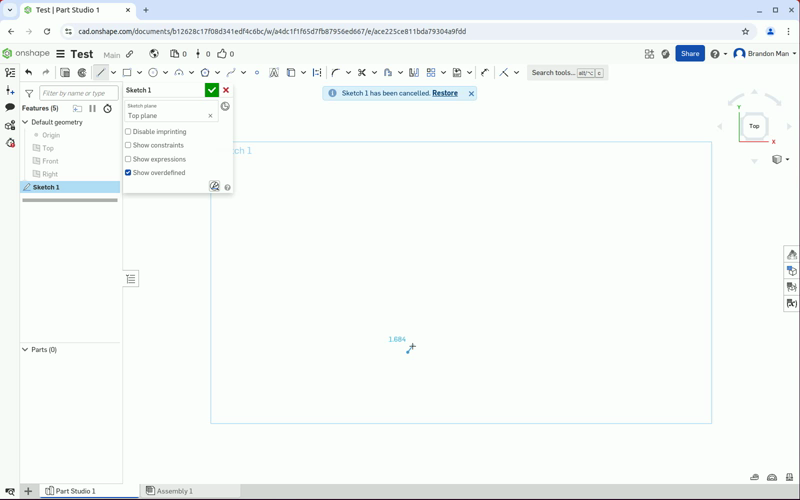
key_up(shift)
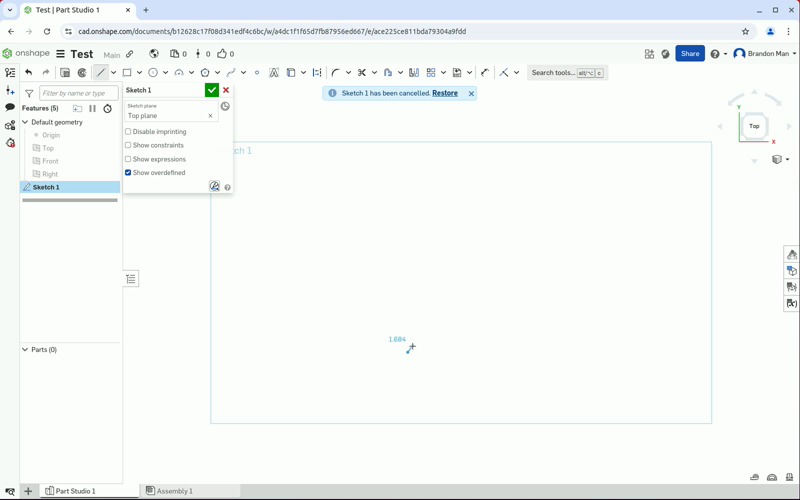
key(esc)
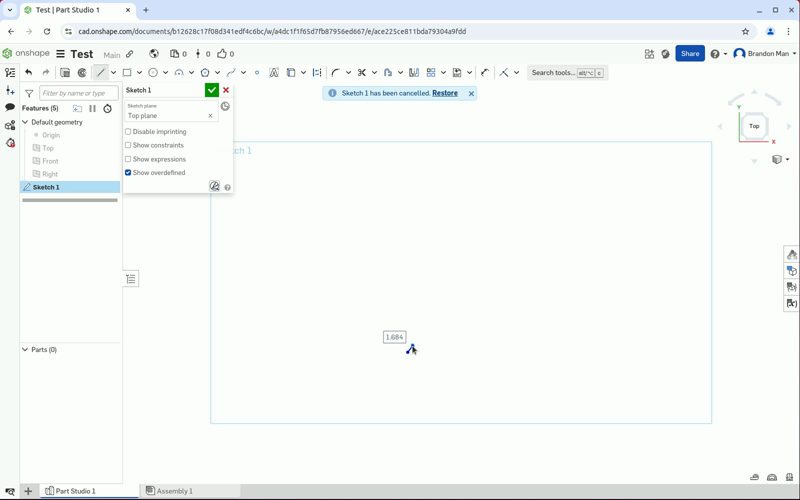
key(a)
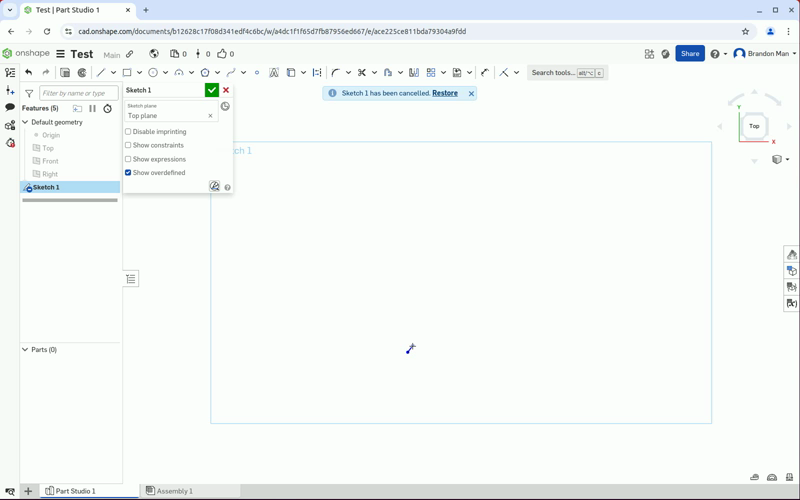
mouse_move(412, 345)
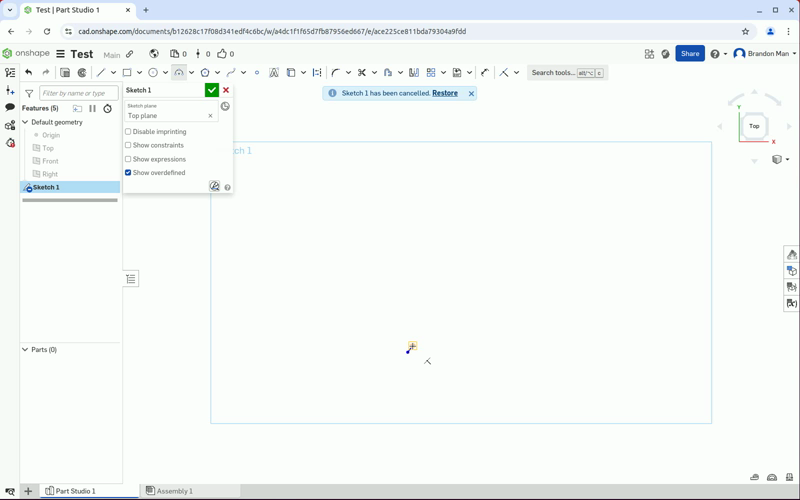
click(412, 345)
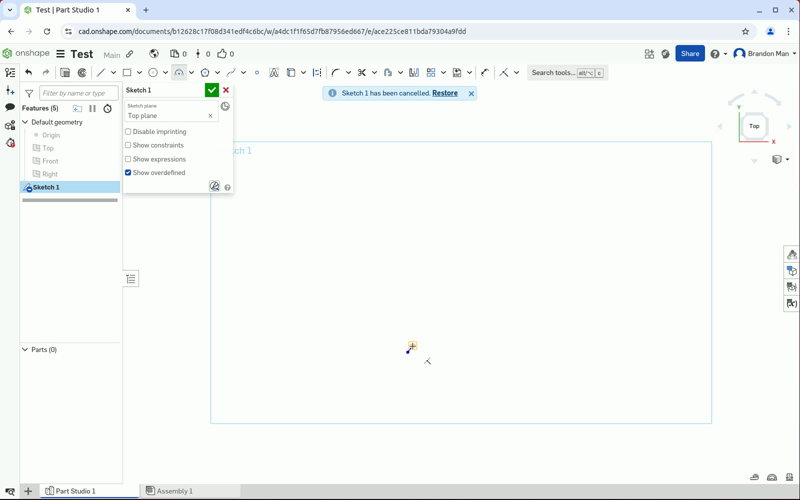
key_down(shift)
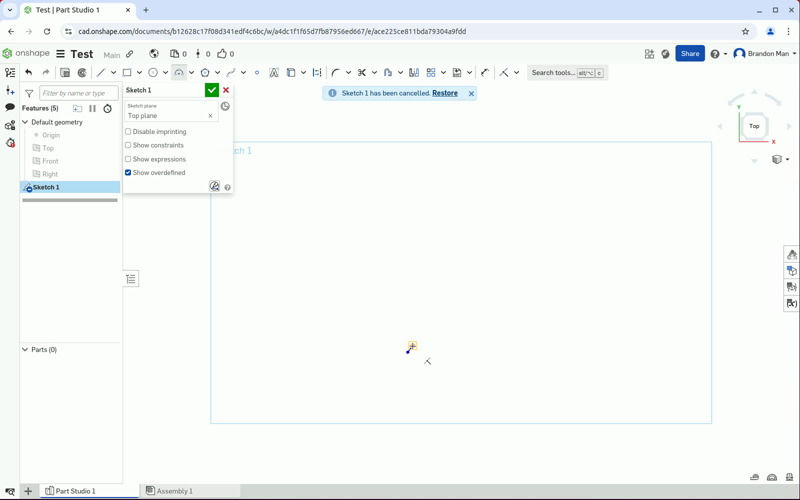
mouse_move(460, 204)
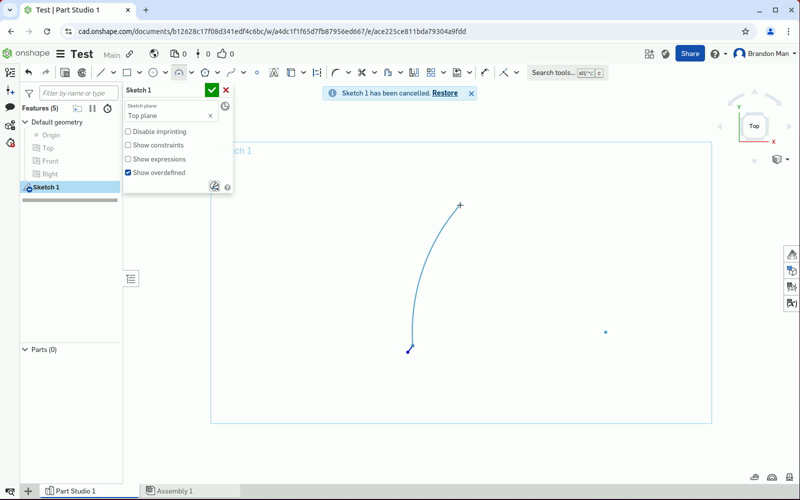
click(460, 204)
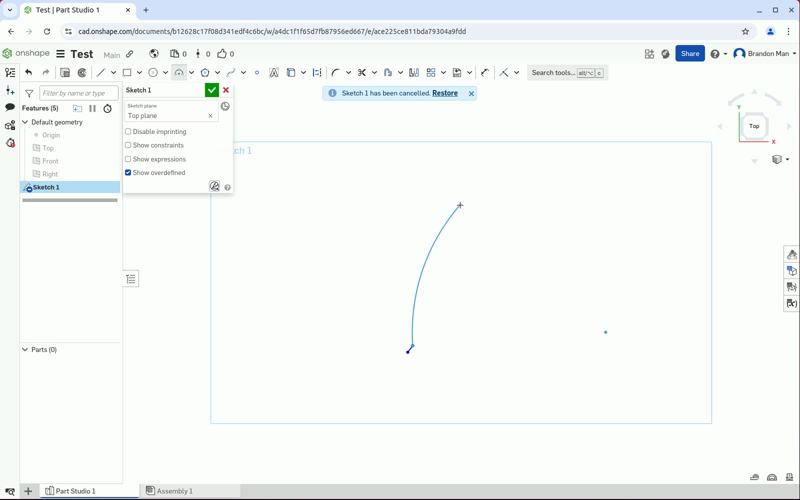
mouse_move(386, 258)
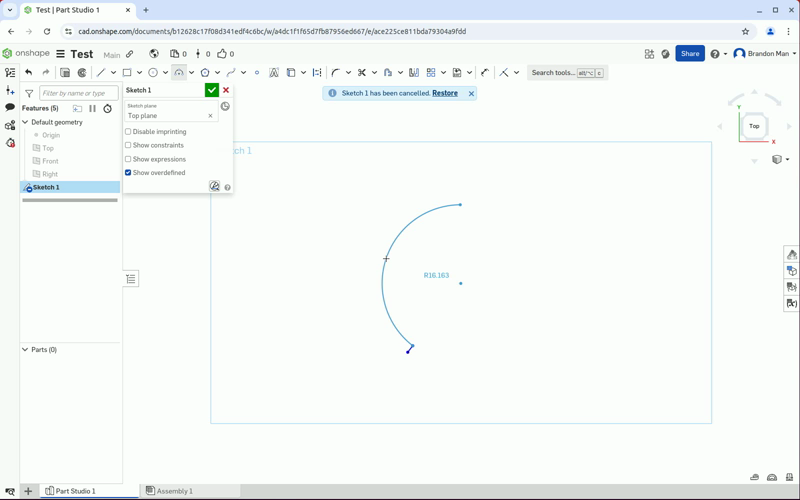
click(386, 258)
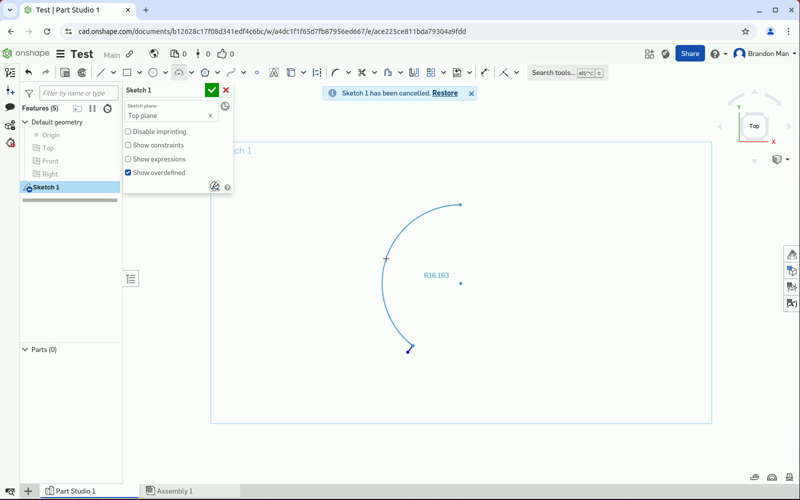
key_up(shift)
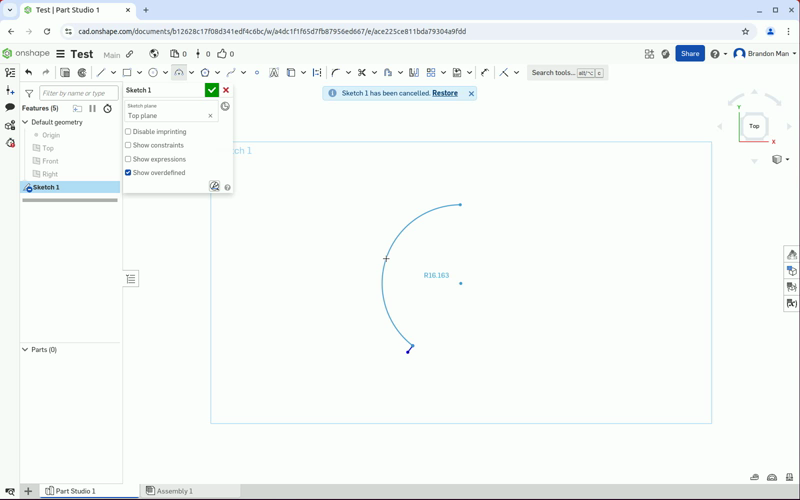
key(esc)
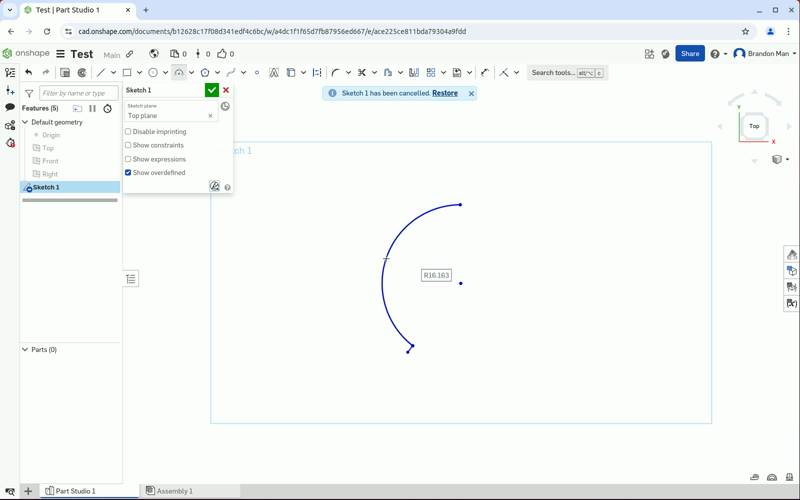
key(l)
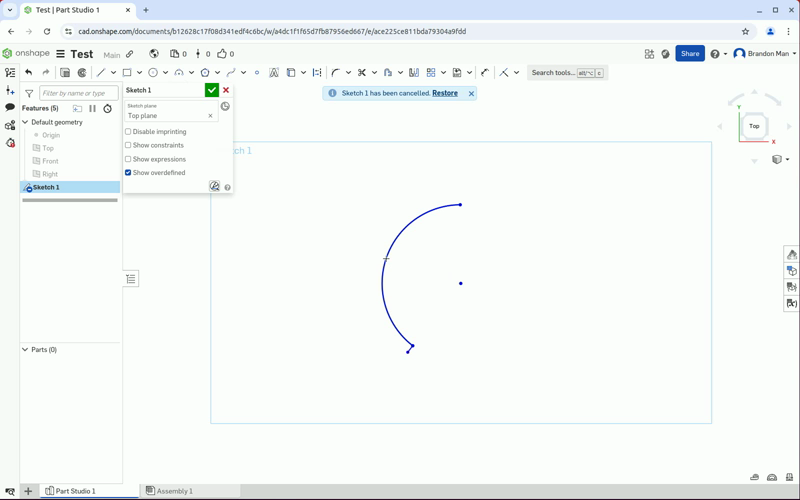
mouse_move(460, 204)
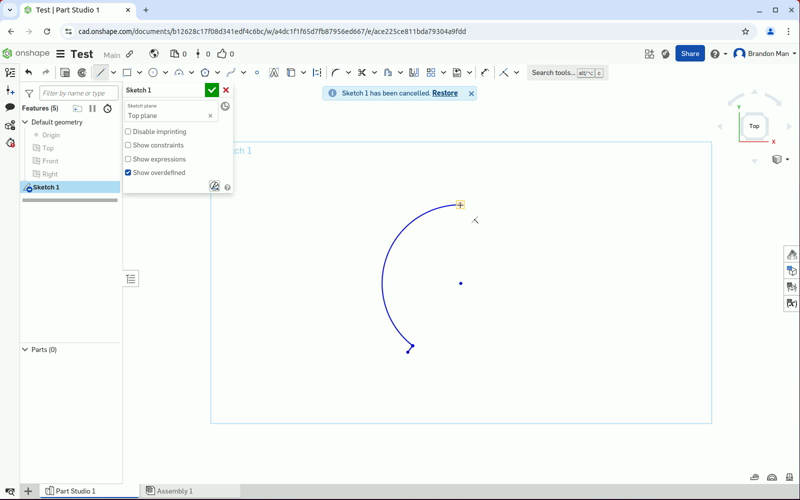
click(460, 204)
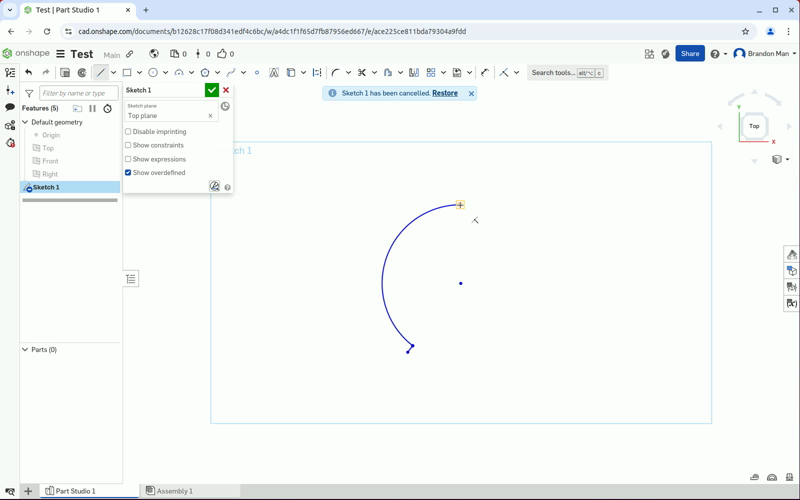
key_down(shift)
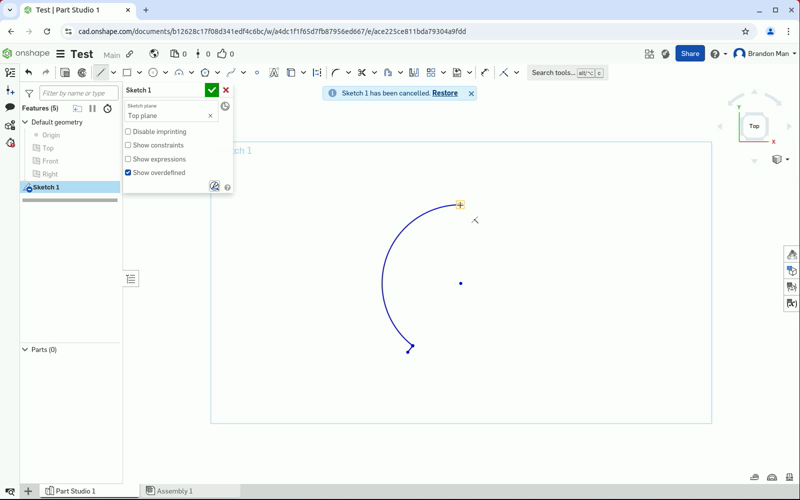
mouse_move(490, 204)
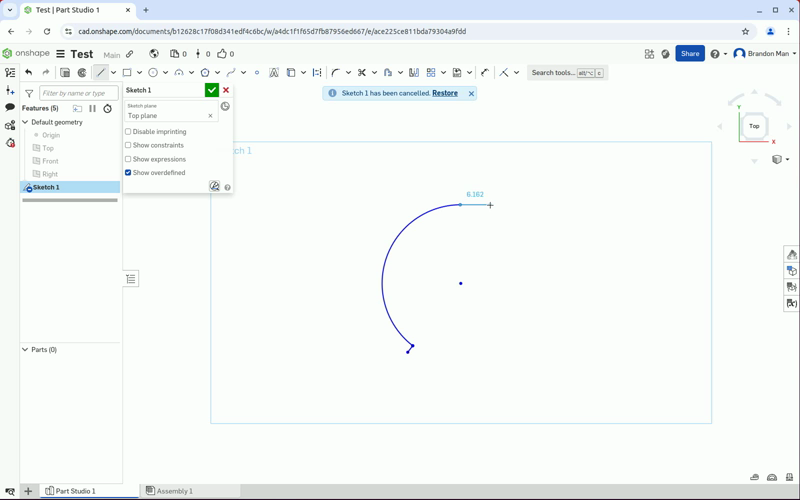
mouse_move(460, 196)
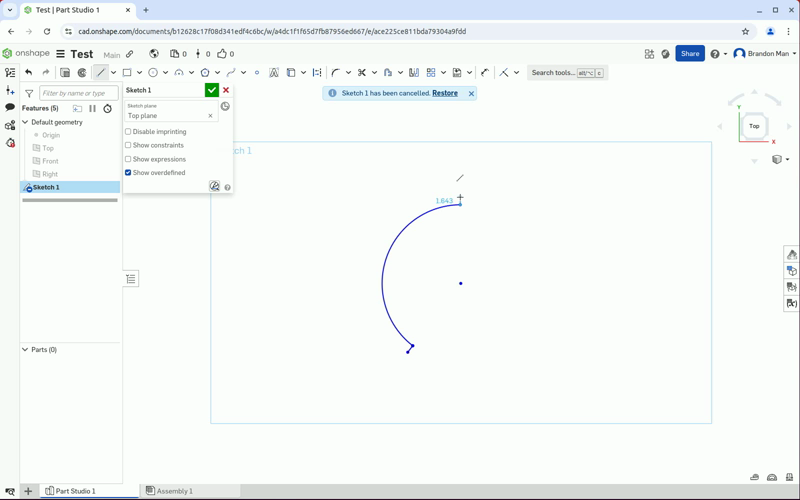
click(460, 196)
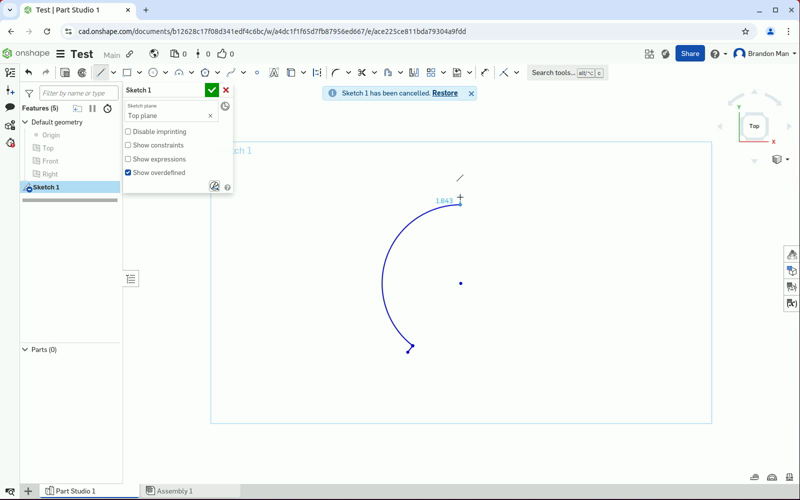
key_up(shift)
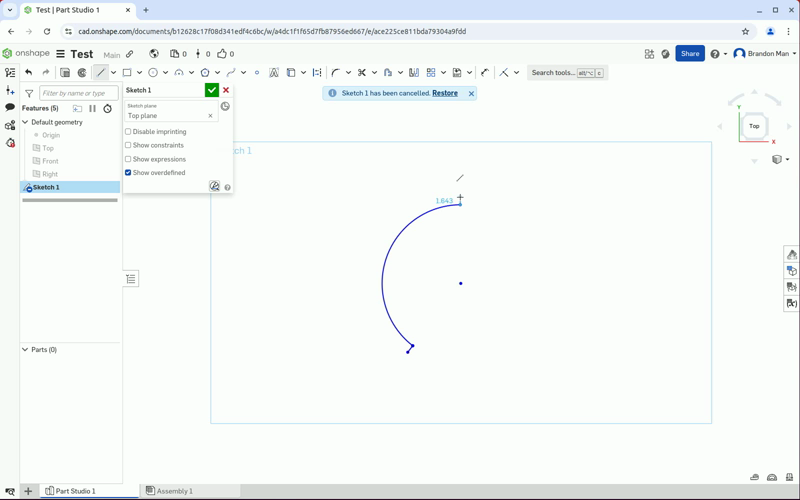
key(esc)
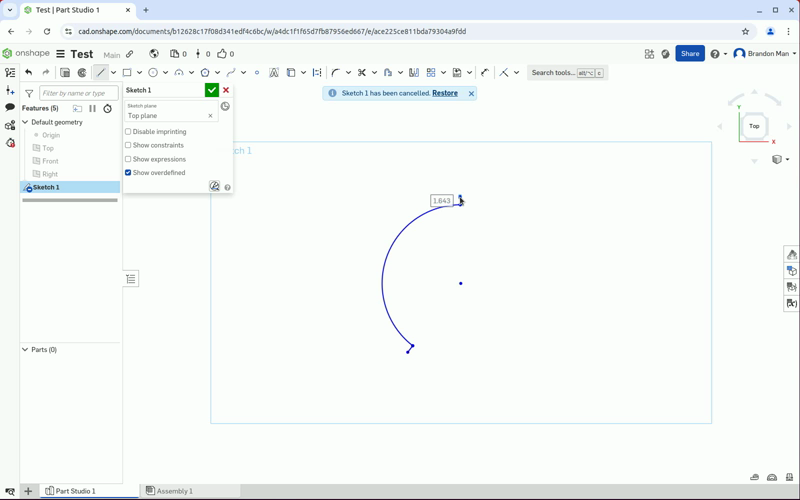
key(a)
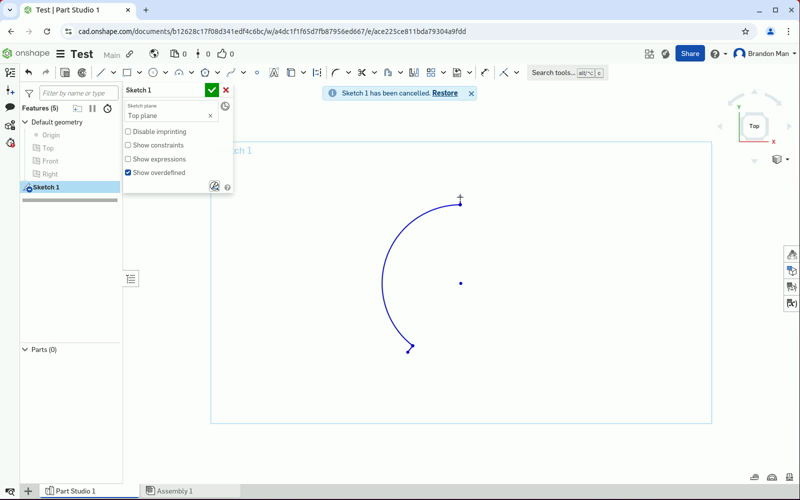
mouse_move(460, 196)
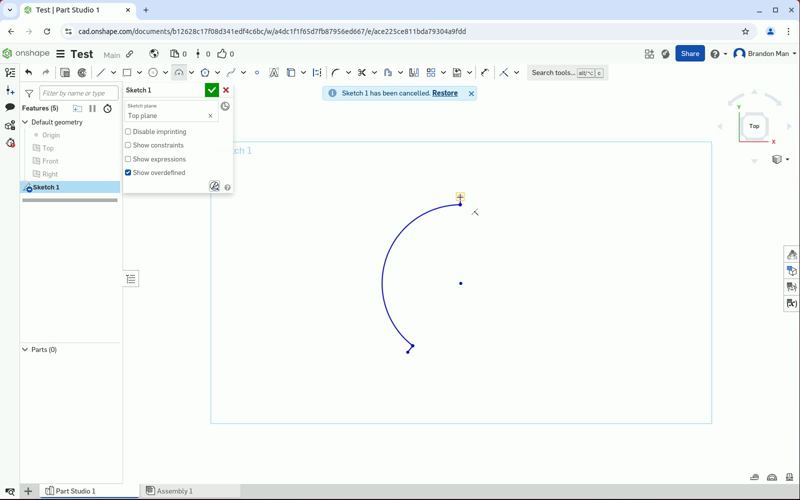
click(460, 196)
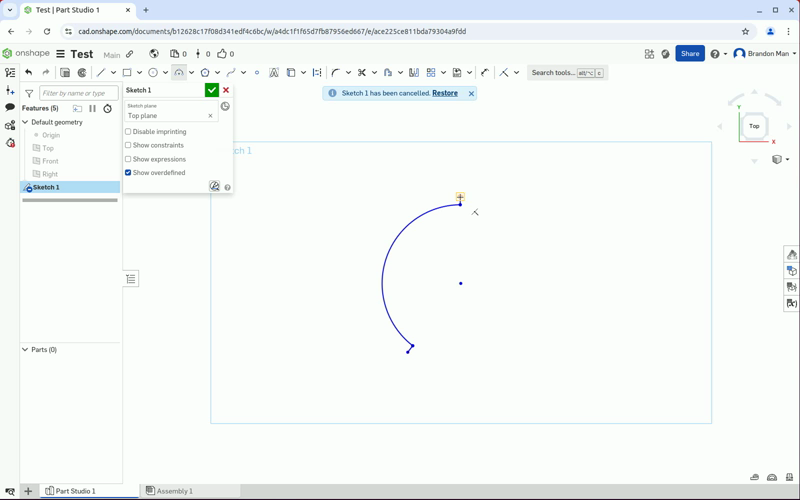
mouse_move(407, 352)
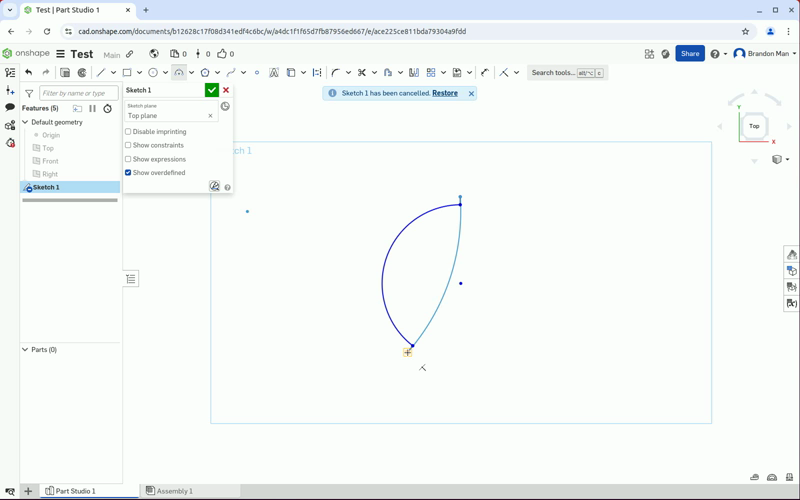
click(407, 352)
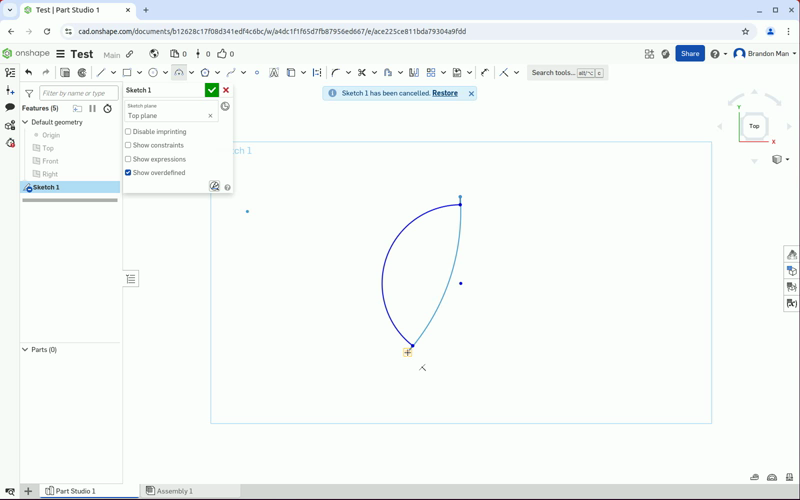
key_down(shift)
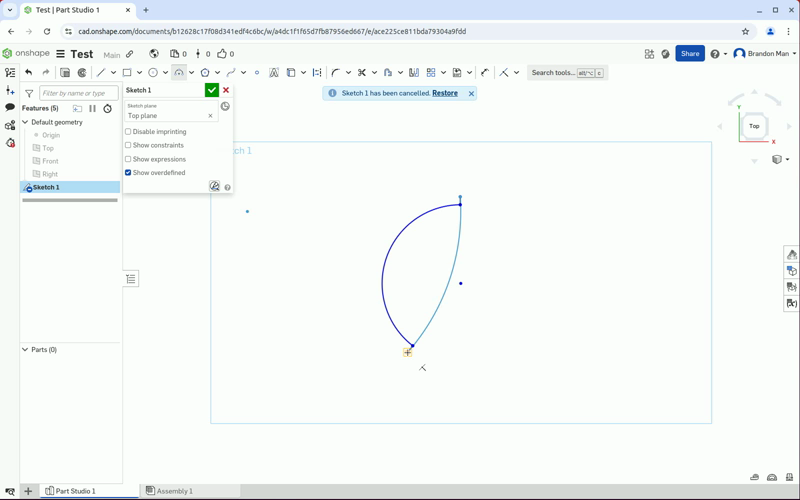
mouse_move(378, 255)
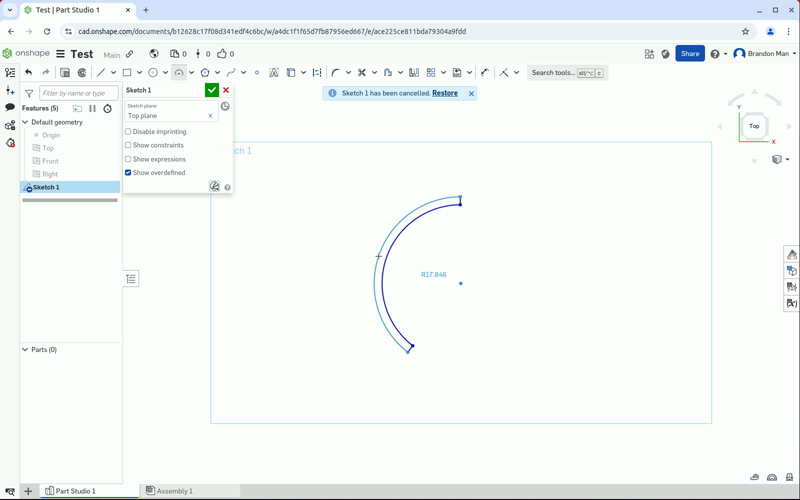
click(378, 255)
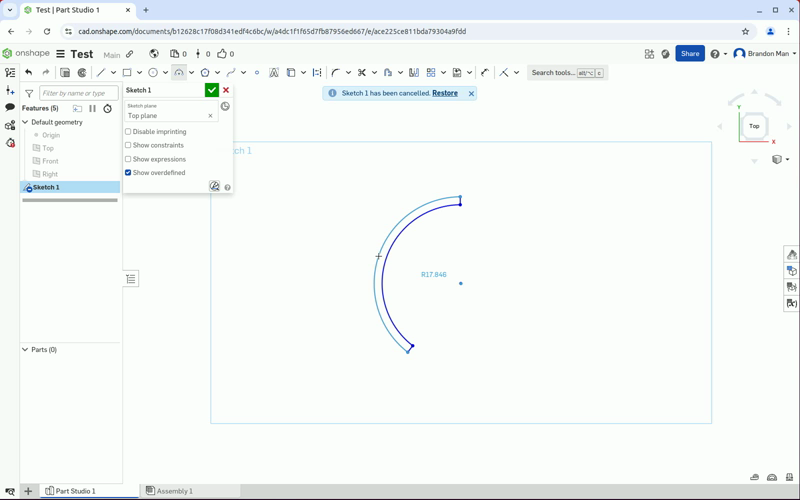
key_up(shift)
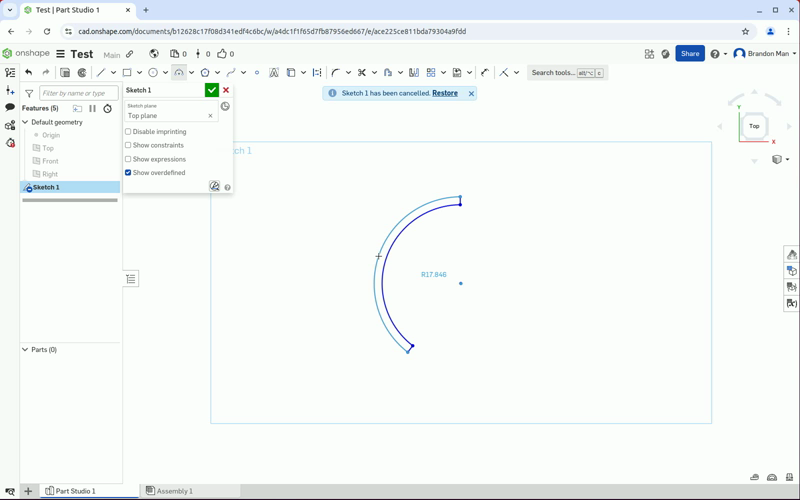
key(esc)
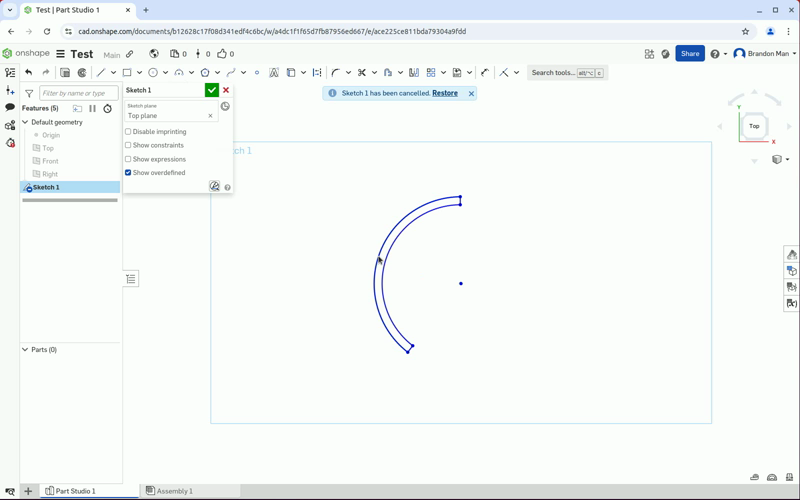
mouse_move(411, 217)
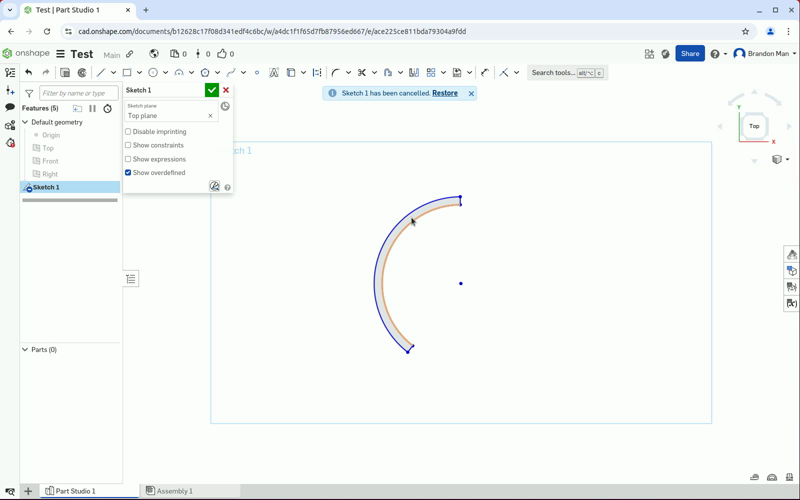
scroll(6)
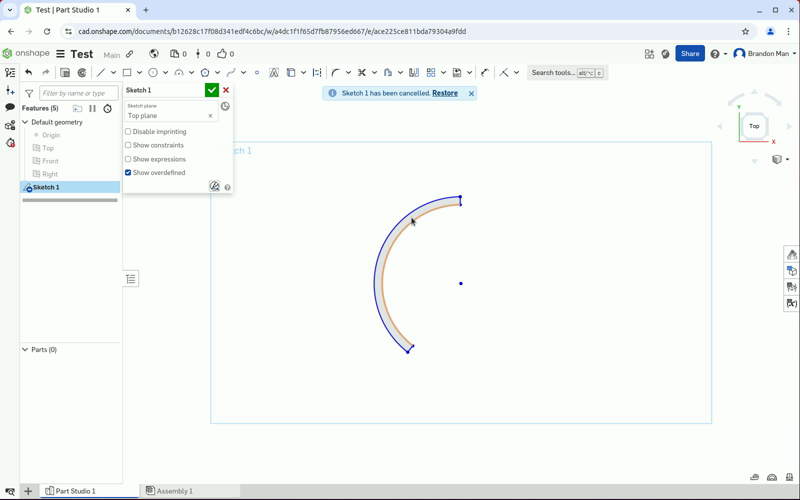
scroll(6)
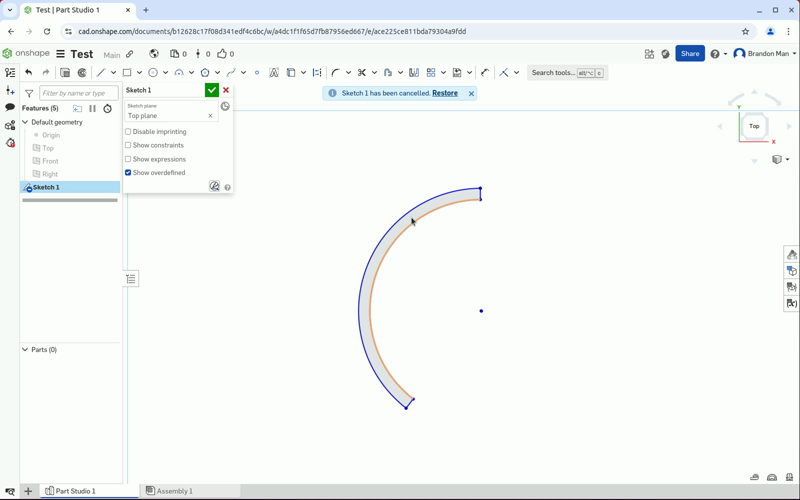
scroll(6)
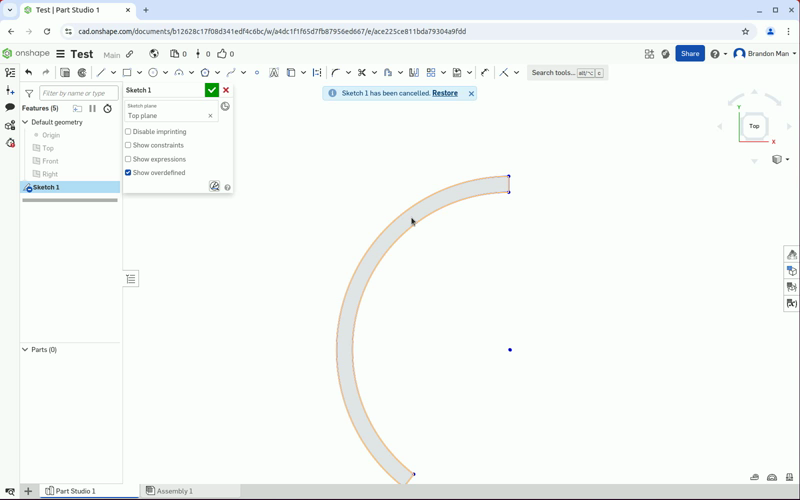
scroll(6)
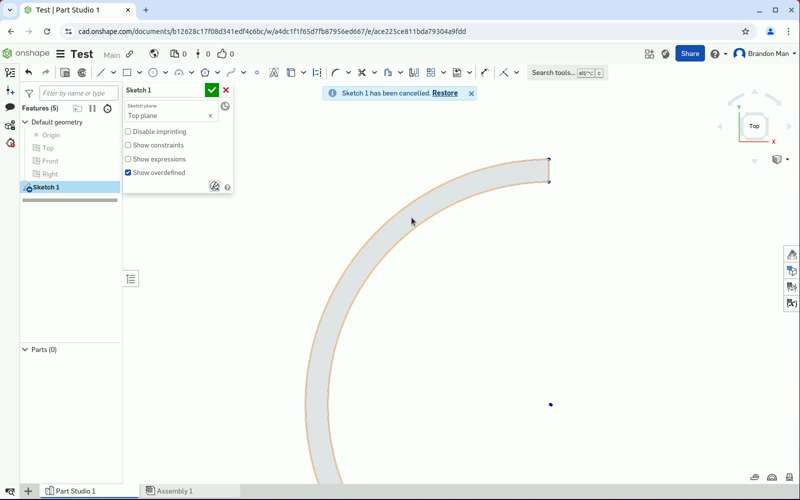
scroll(6)
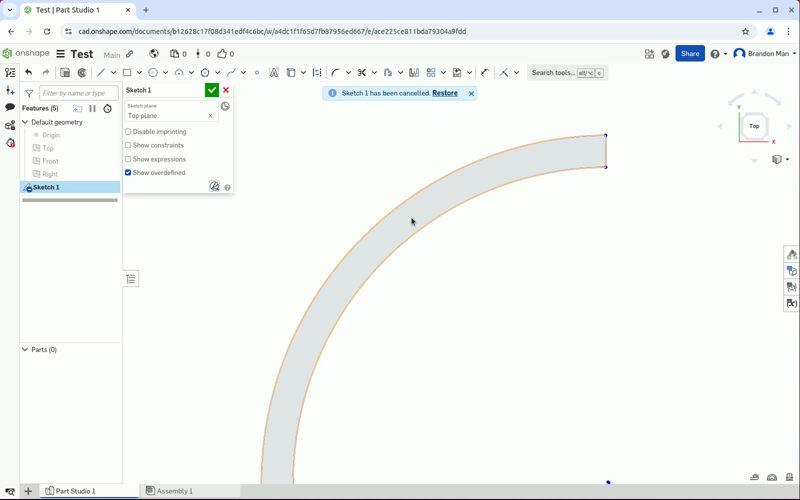
scroll(6)
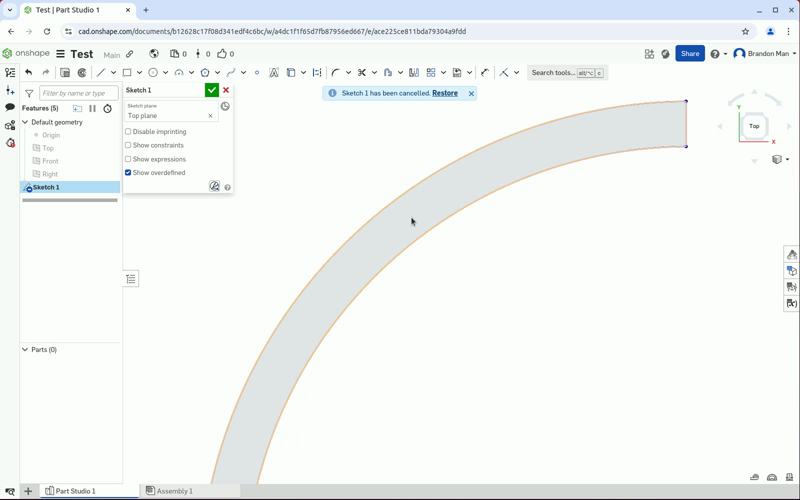
scroll(6)
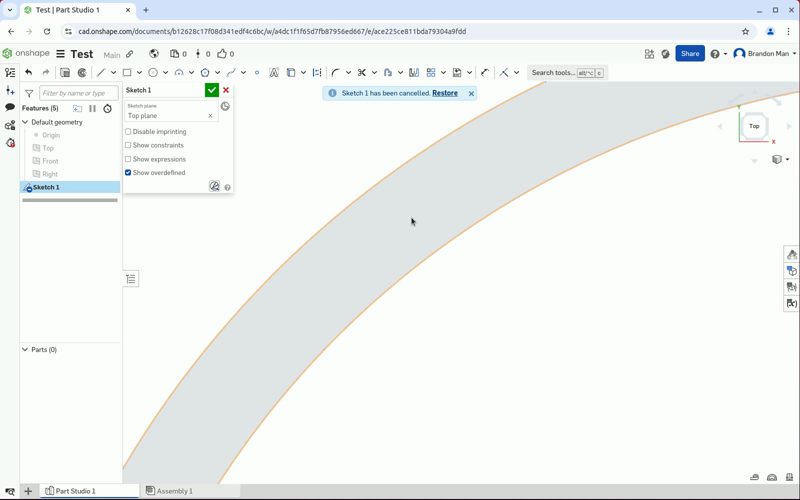
click(411, 217)
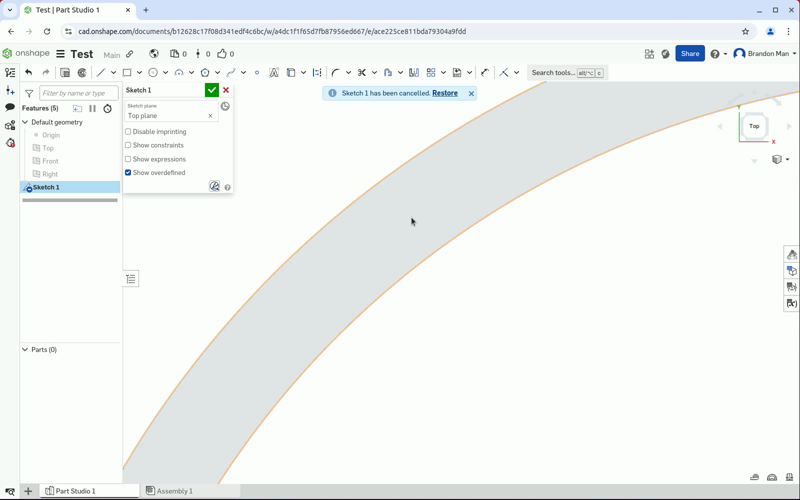
scroll(-6)
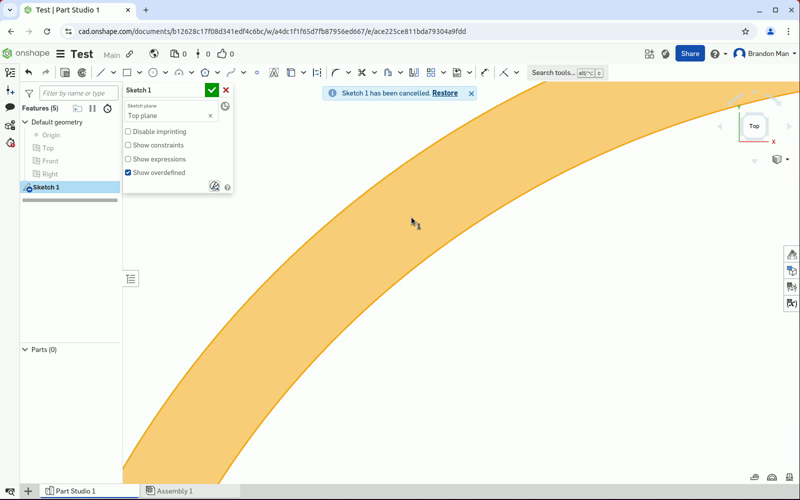
scroll(-6)
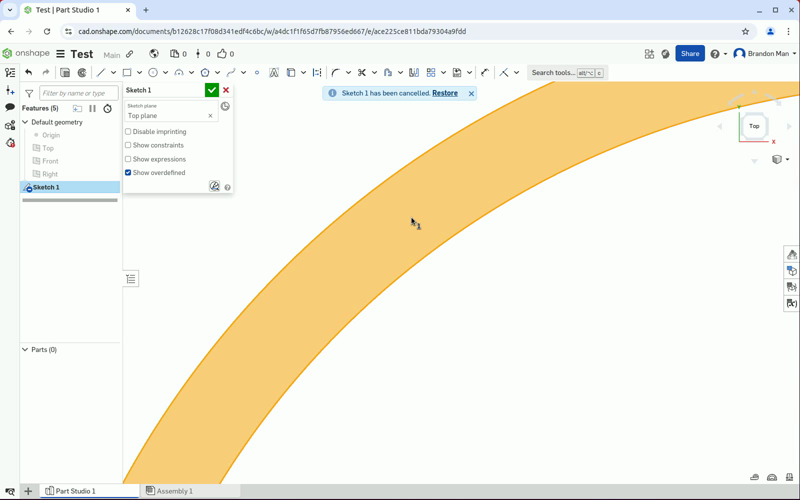
scroll(-6)
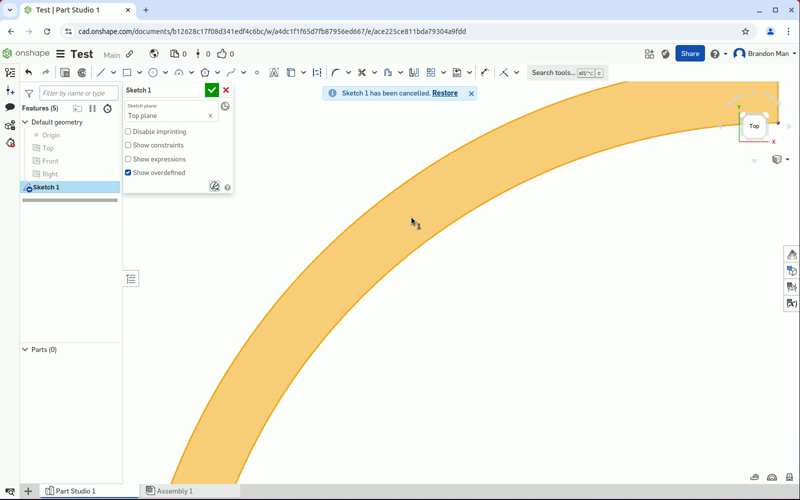
scroll(-6)
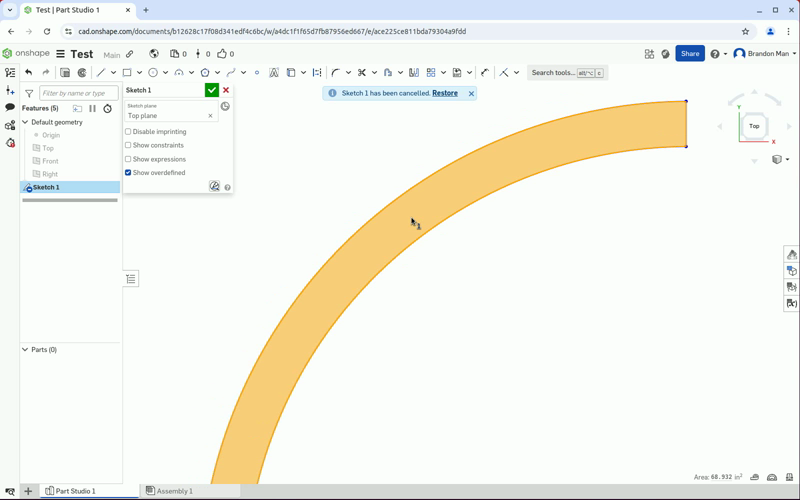
scroll(-6)
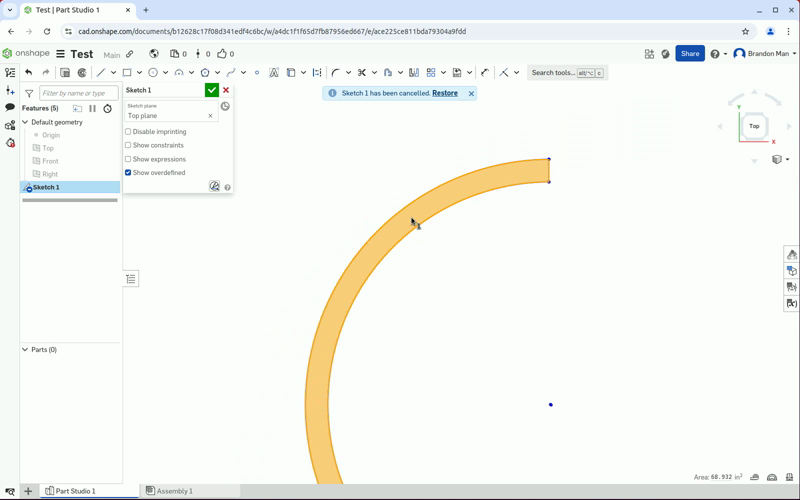
scroll(-6)
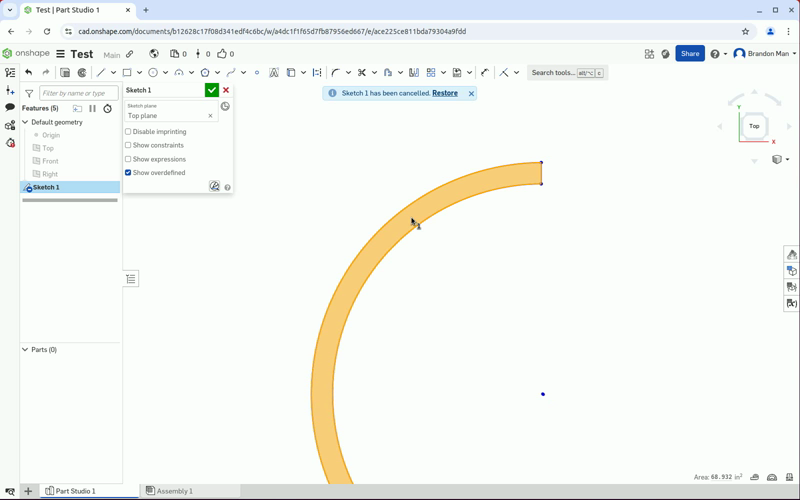
scroll(-6)
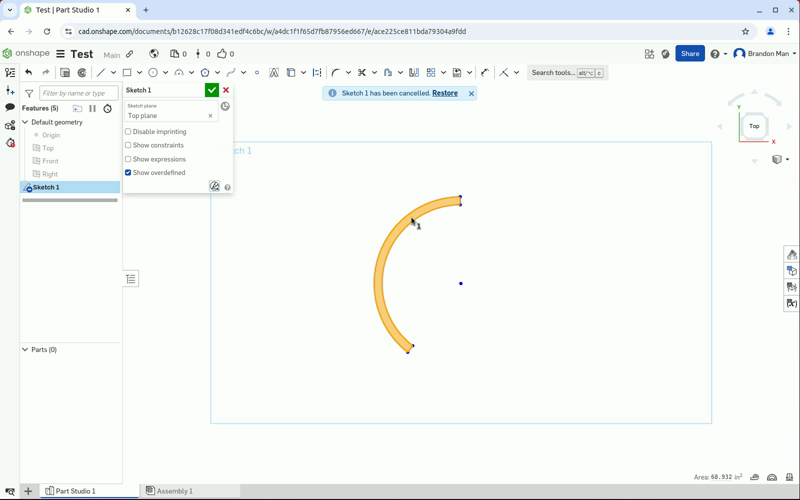
mouse_move(73, 352)
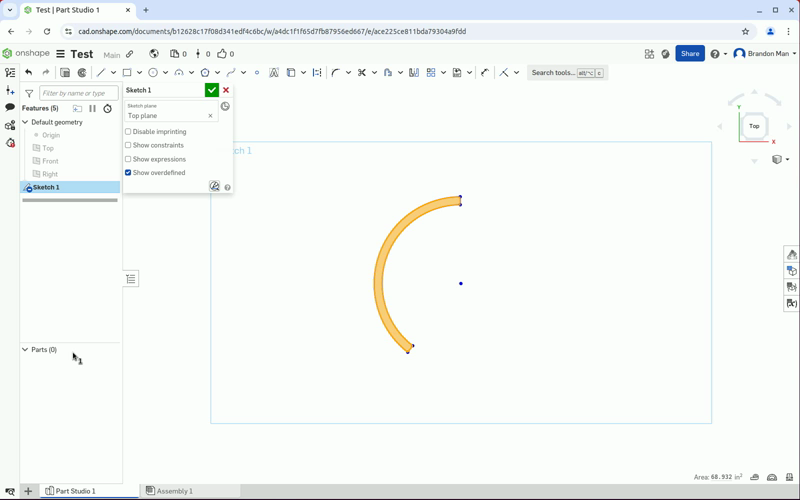
key(shift+y)
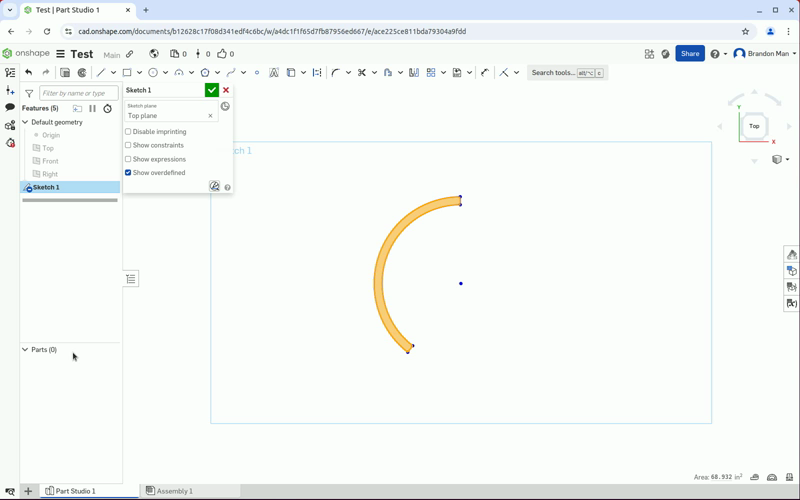
key(shift+e)
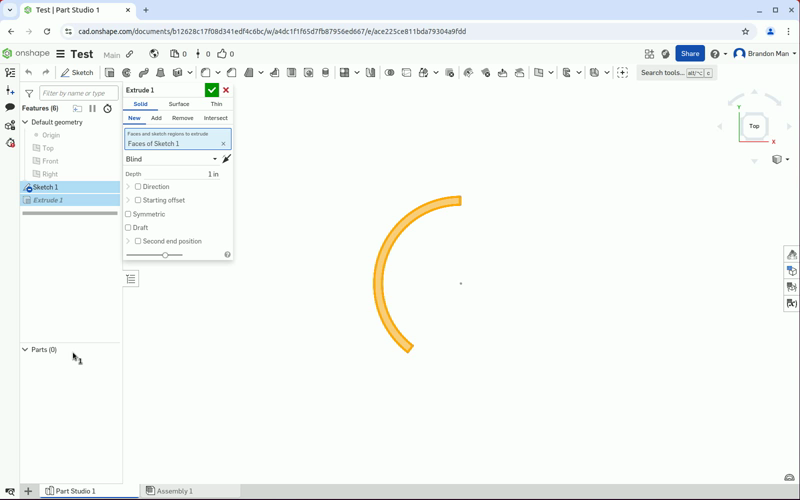
mouse_move(143, 106)
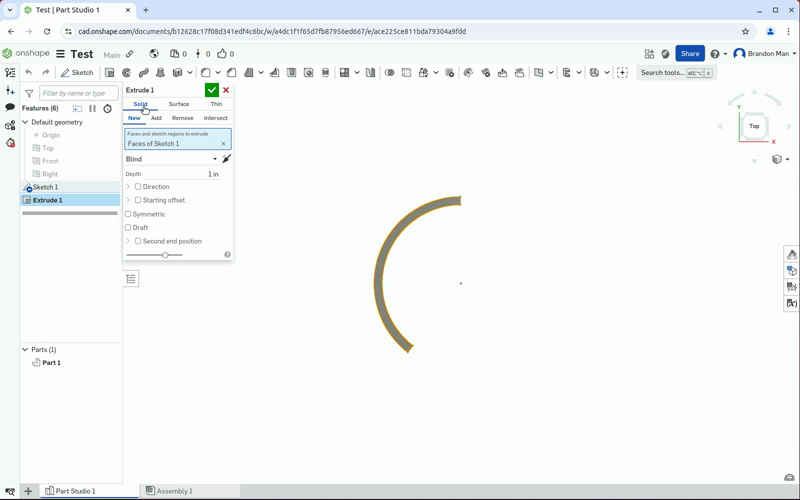
click(143, 106)
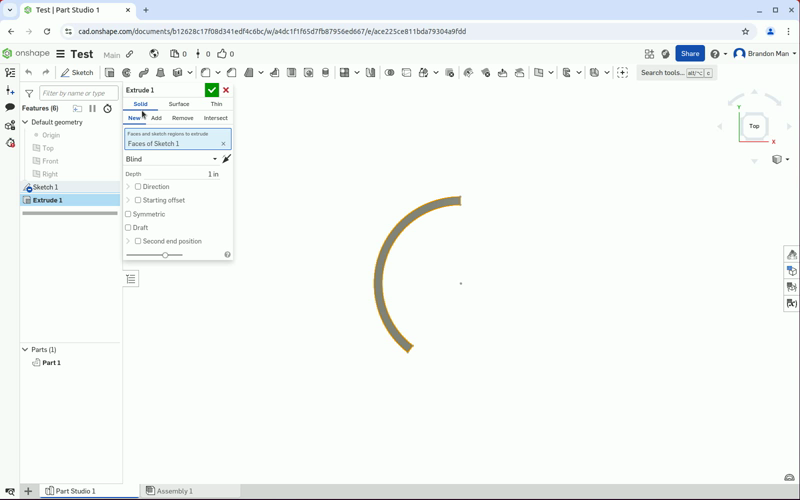
mouse_move(137, 120)
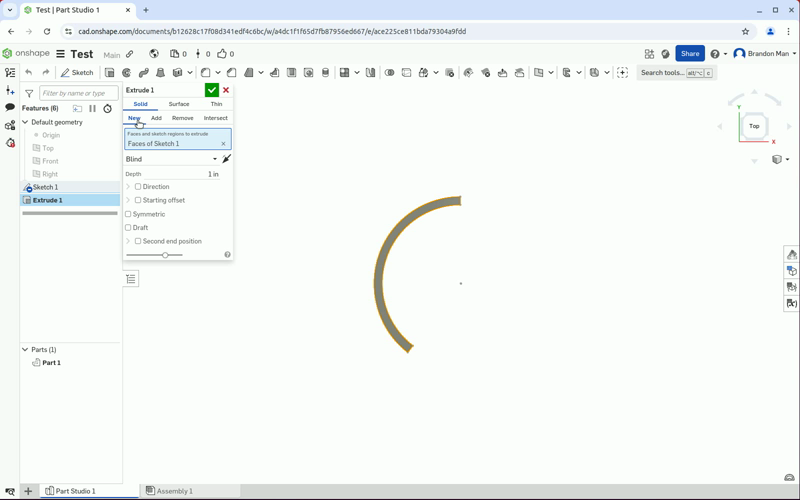
click(137, 120)
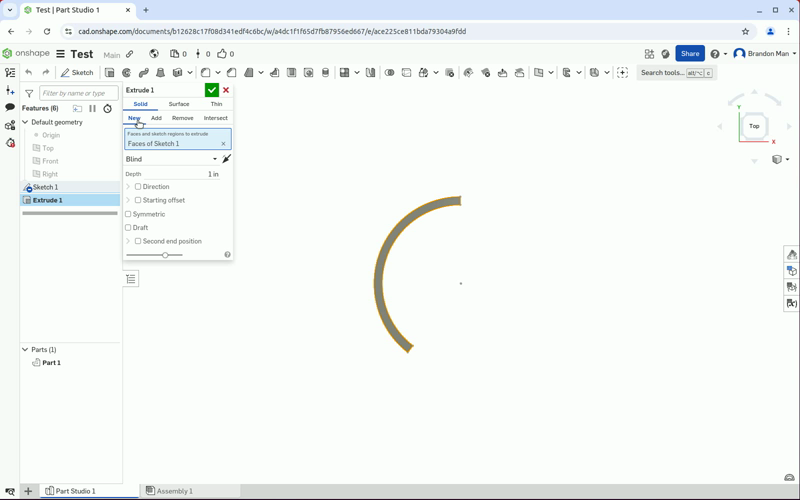
key(tab, 4)
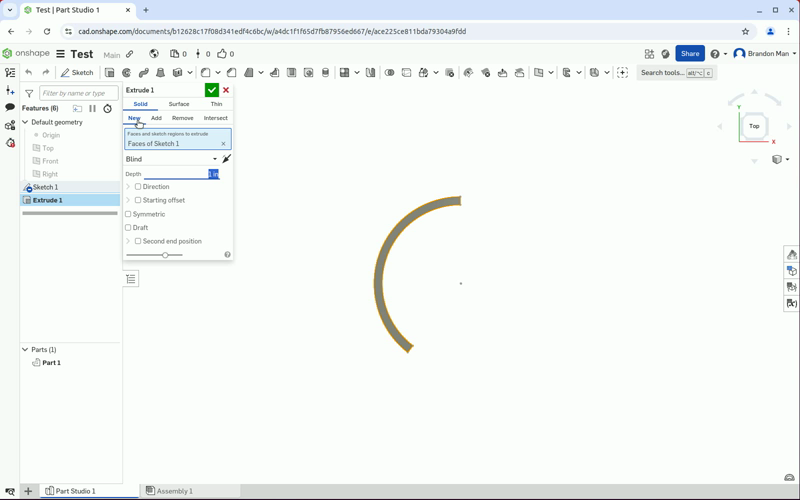
text(23.108)
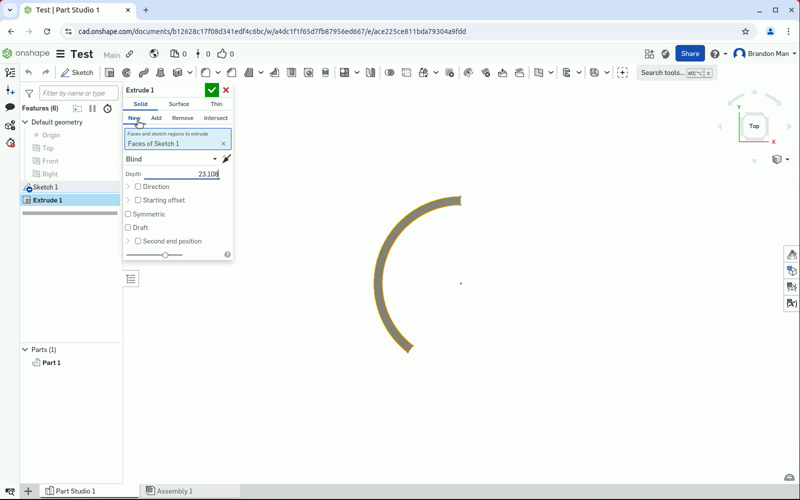
key(enter)
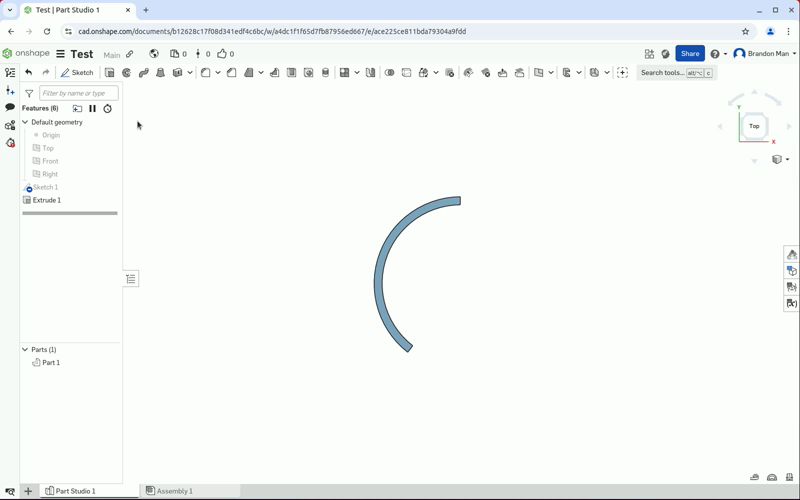
key(shift+h)
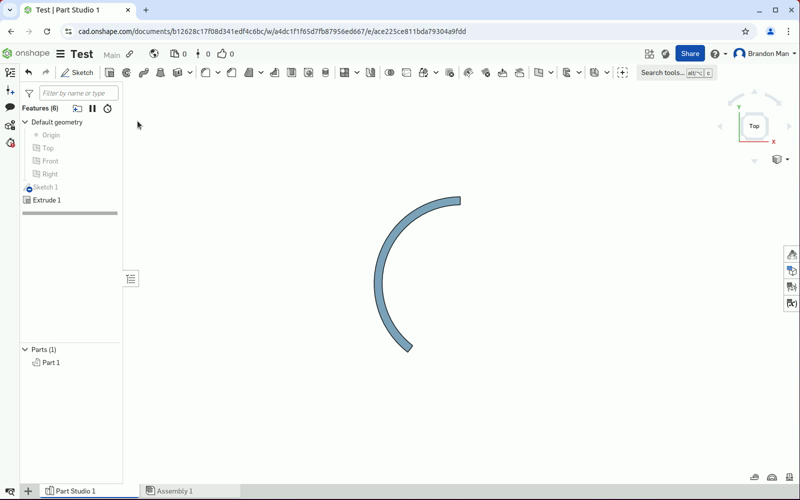
key(shift+h)
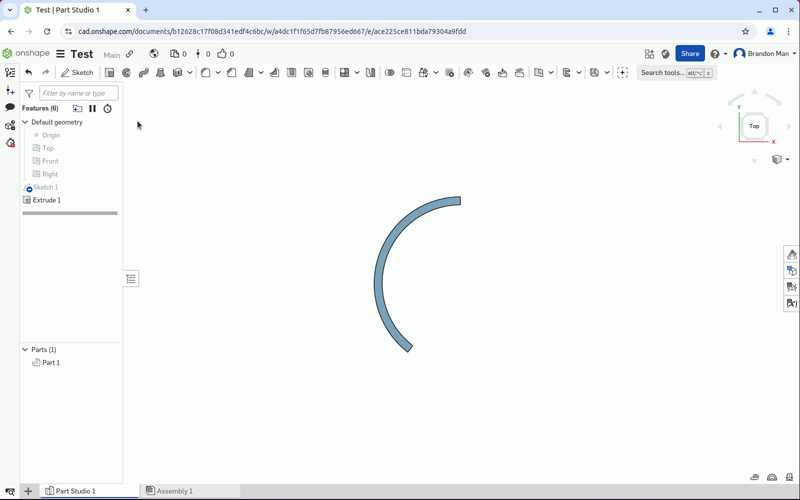
mouse_move(73, 189)
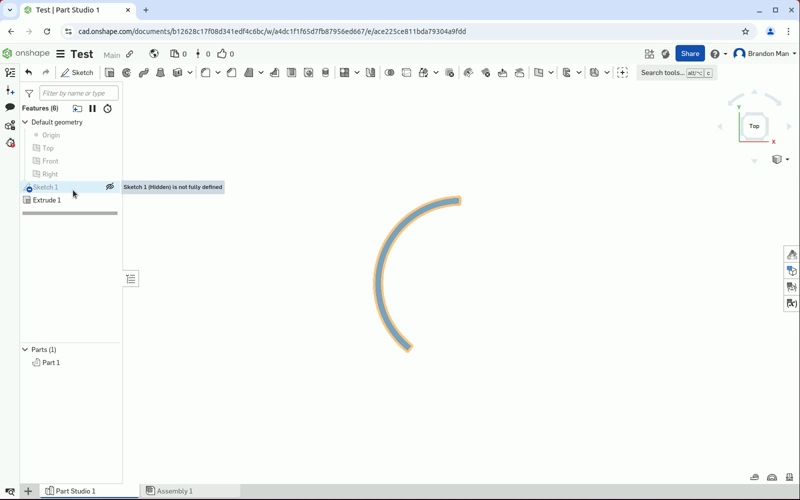
click(73, 189)
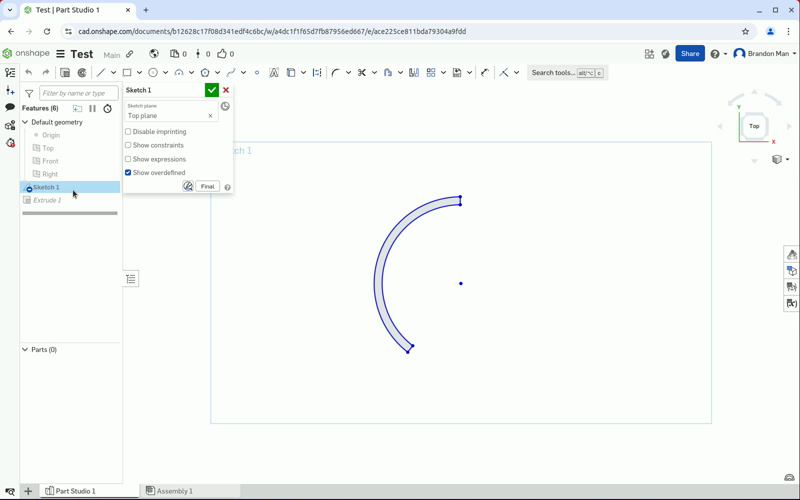
mouse_move(229, 92)
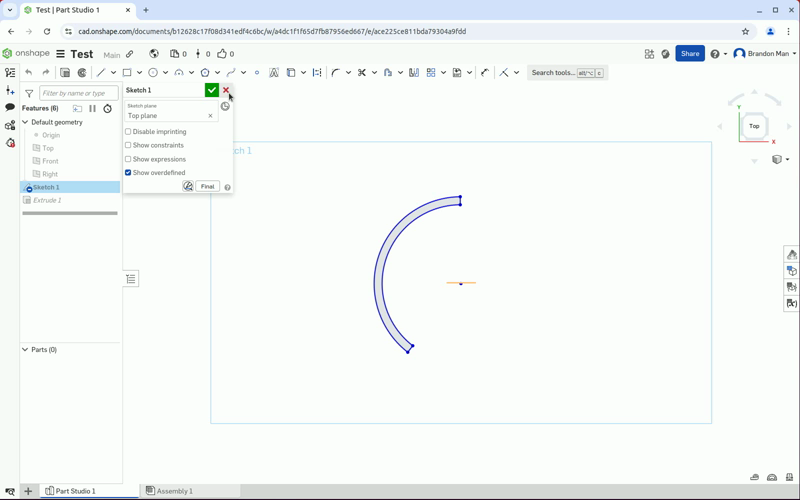
click(229, 92)
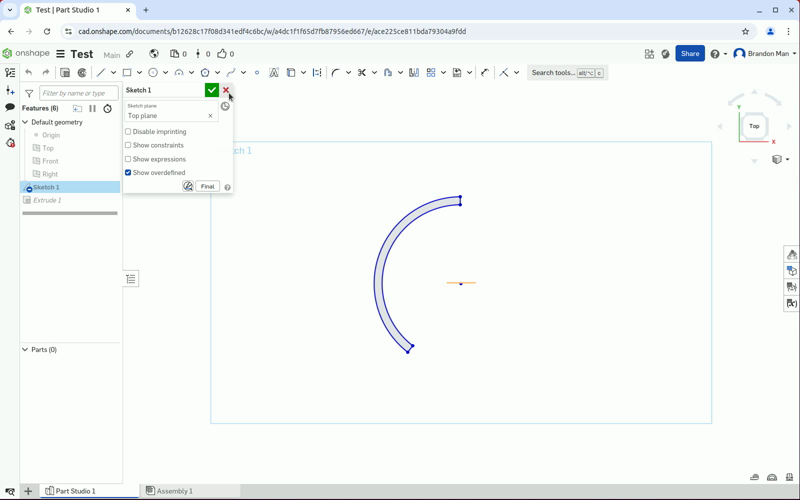
key(shift+s)
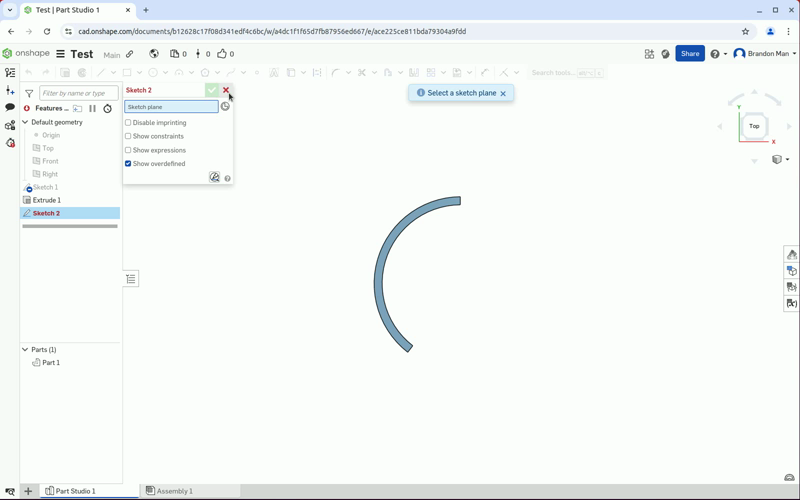
mouse_move(73, 150)
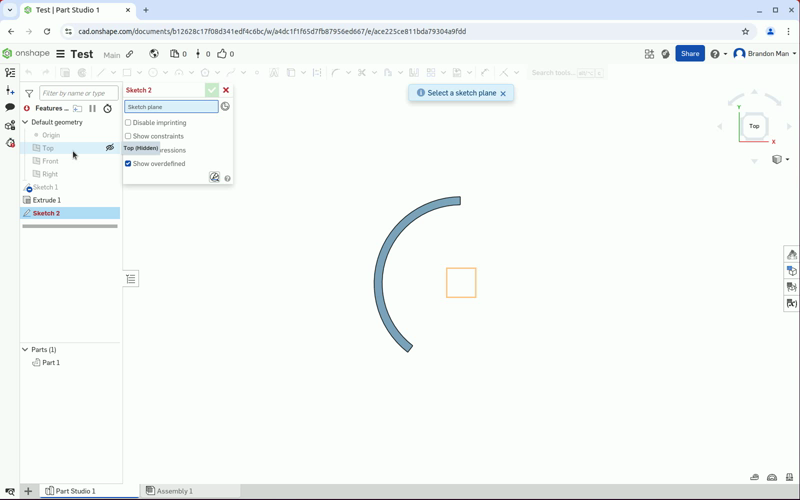
click(73, 150)
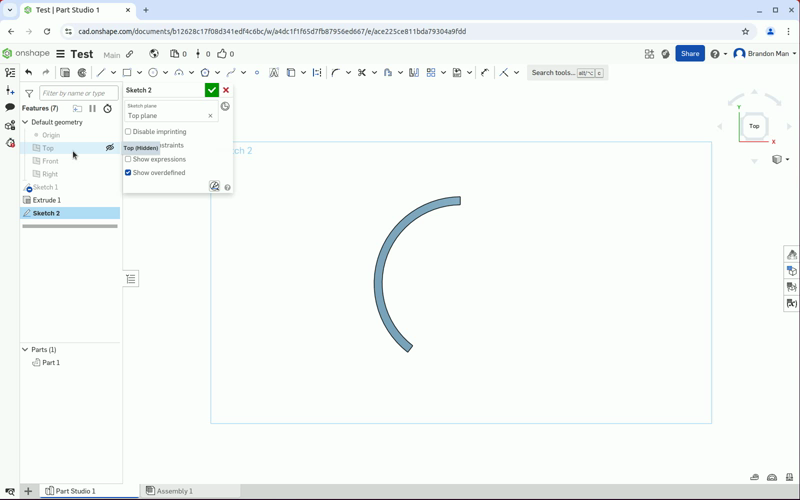
mouse_move(73, 352)
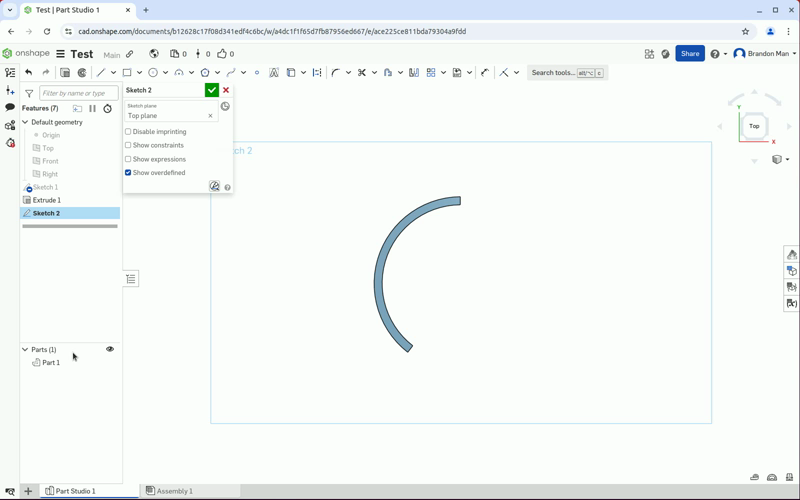
key(y)
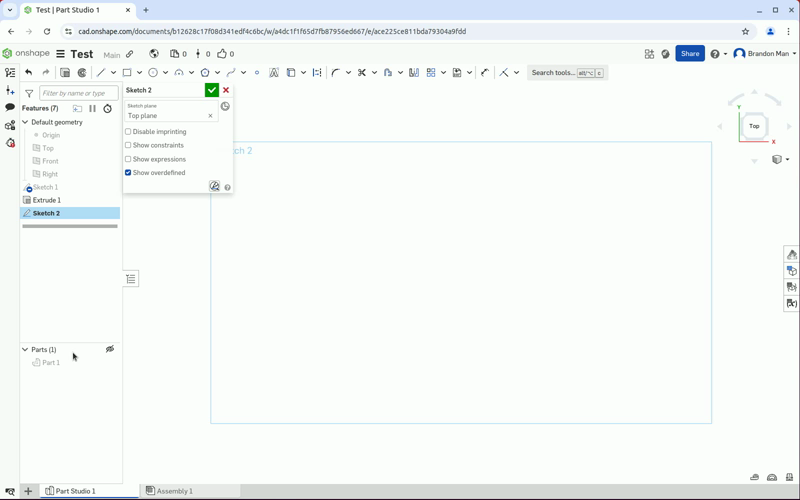
key(a)
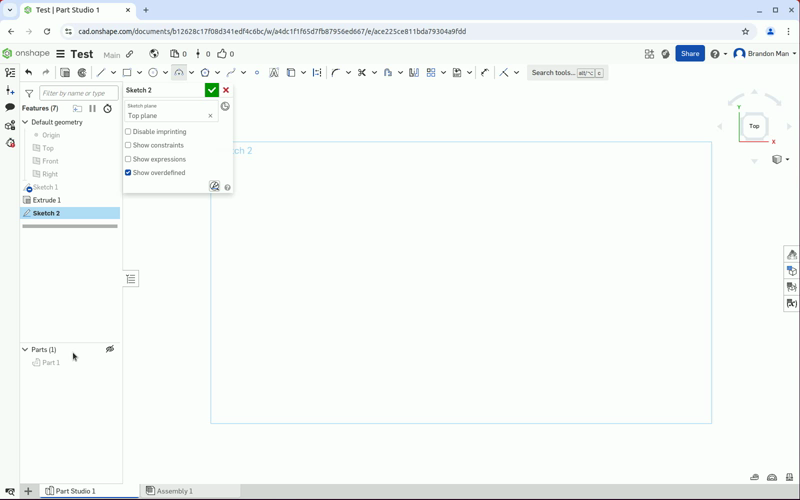
key_down(shift)
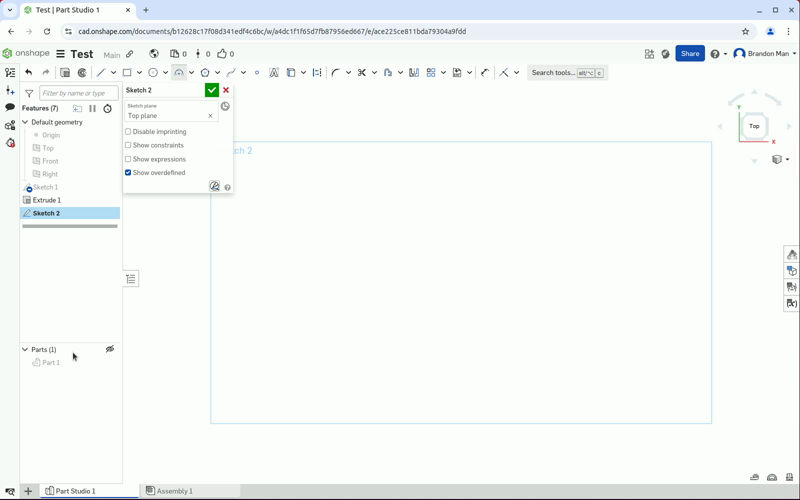
mouse_move(460, 204)
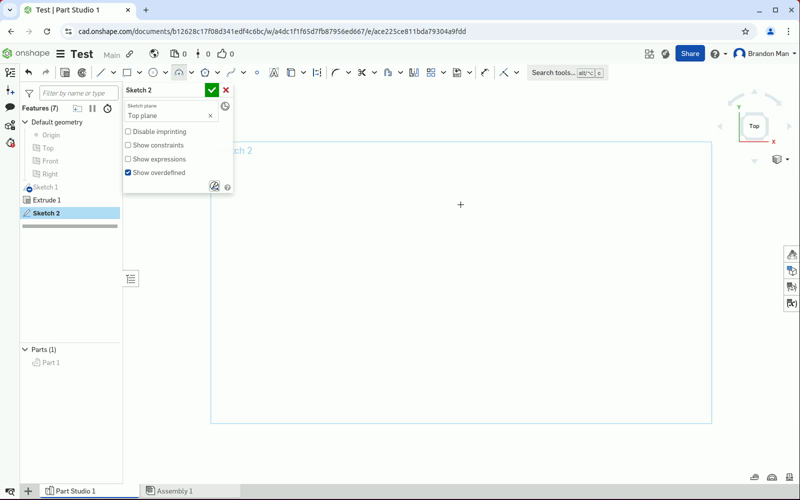
click(460, 204)
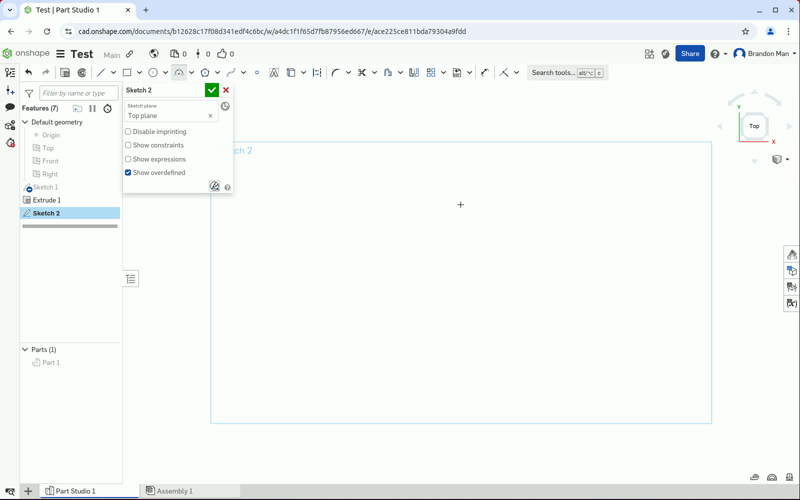
key_up(shift)
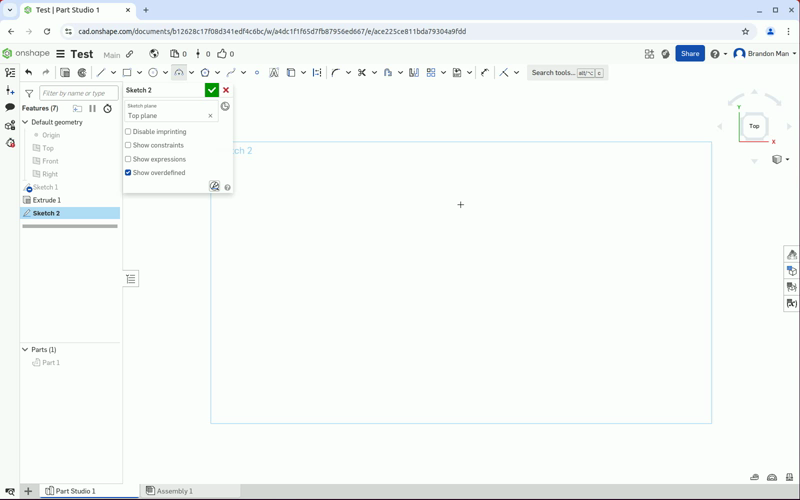
key_down(shift)
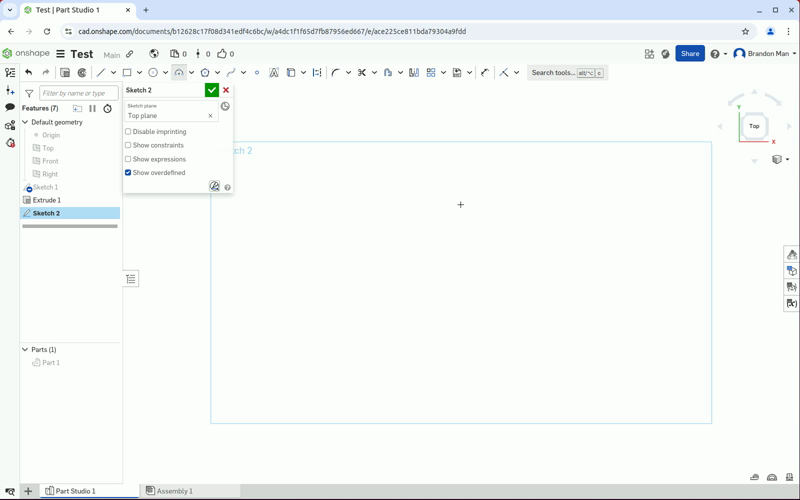
mouse_move(508, 345)
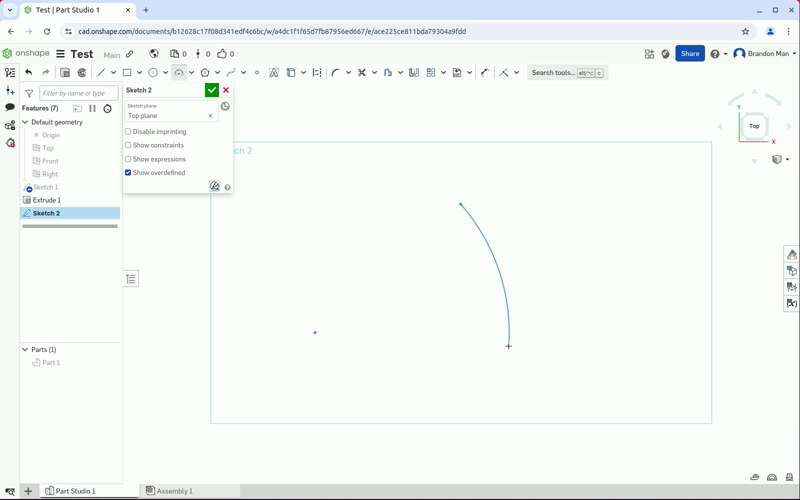
click(508, 345)
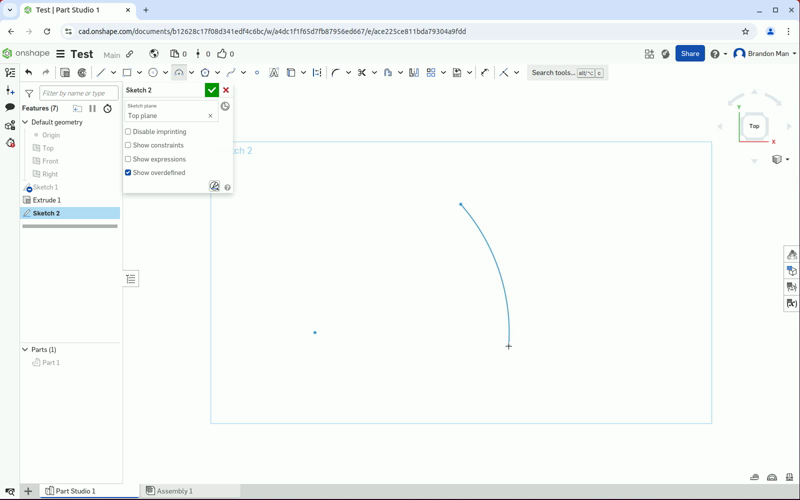
mouse_move(535, 257)
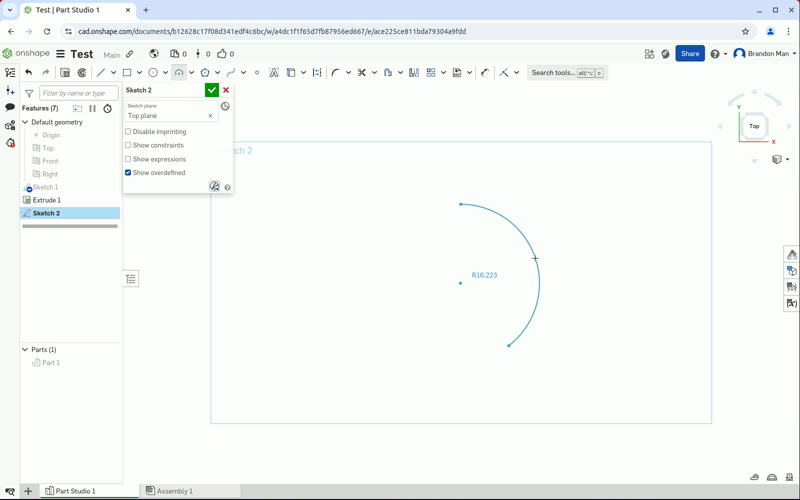
click(535, 257)
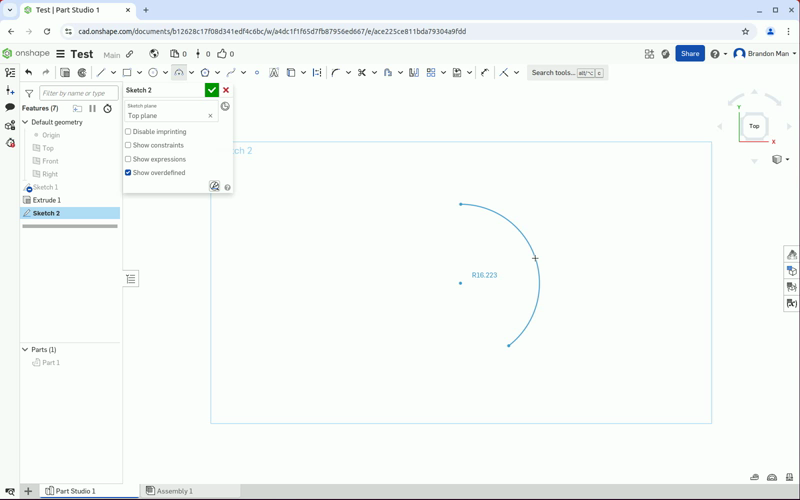
key_up(shift)
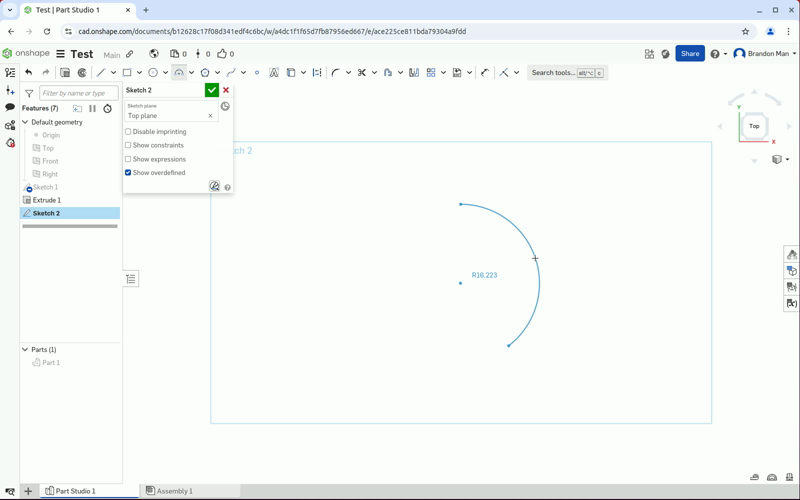
key(esc)
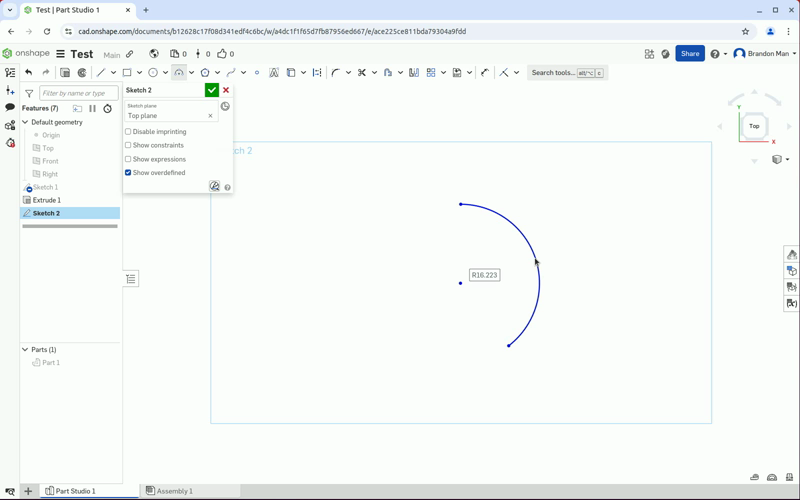
key(l)
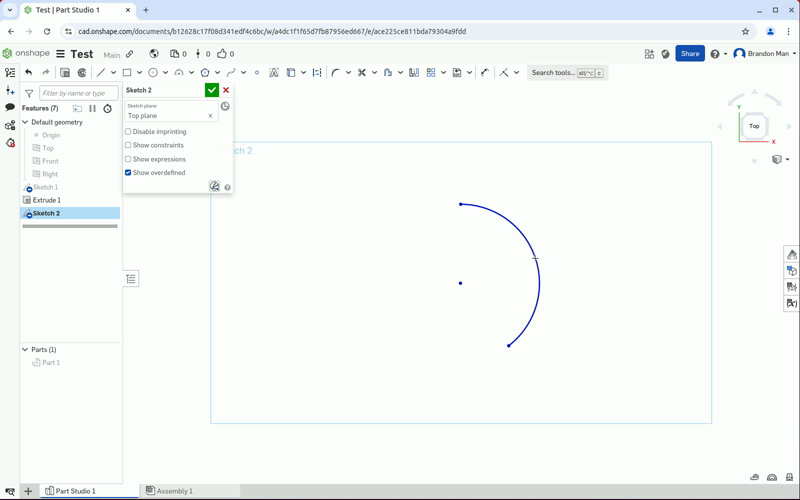
mouse_move(508, 345)
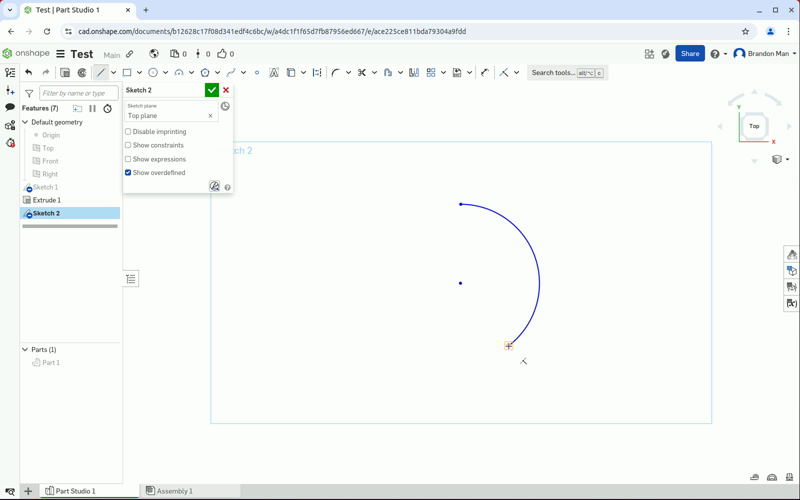
click(508, 345)
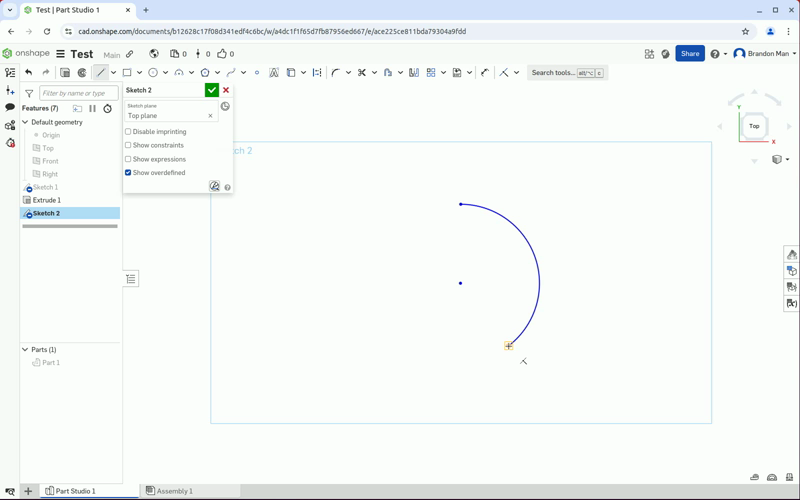
key_down(shift)
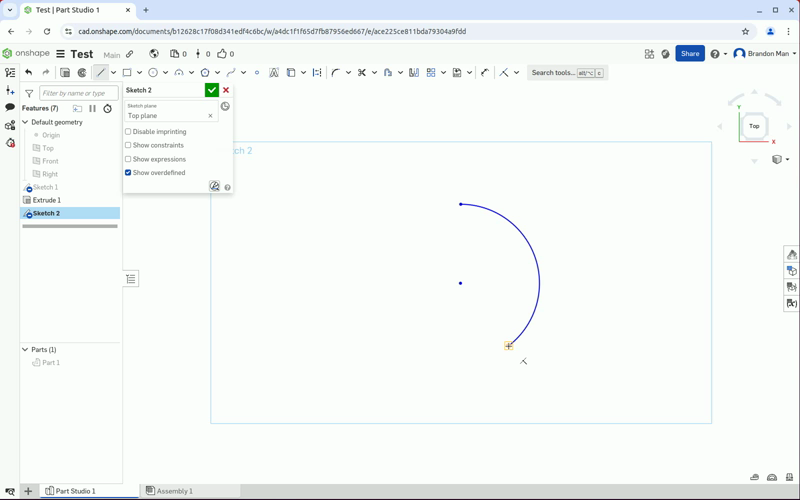
mouse_move(538, 345)
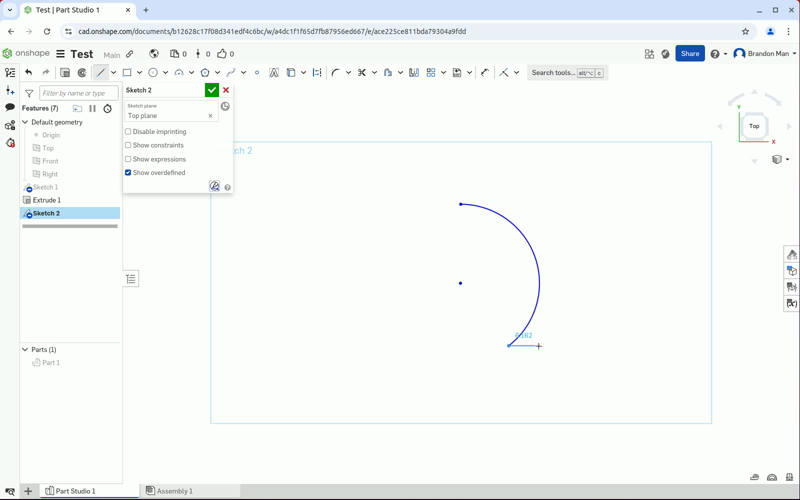
mouse_move(513, 351)
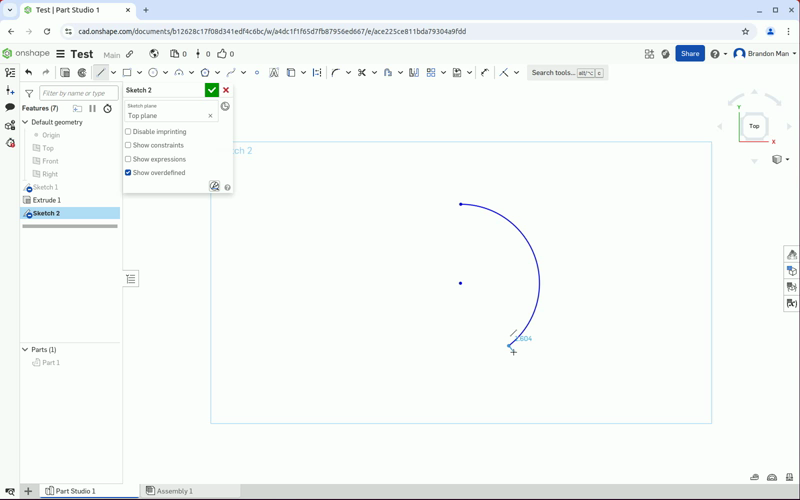
click(513, 351)
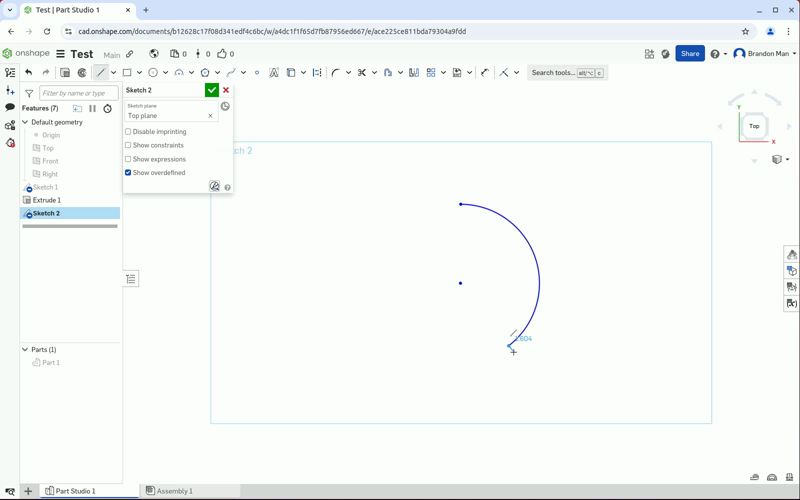
key_up(shift)
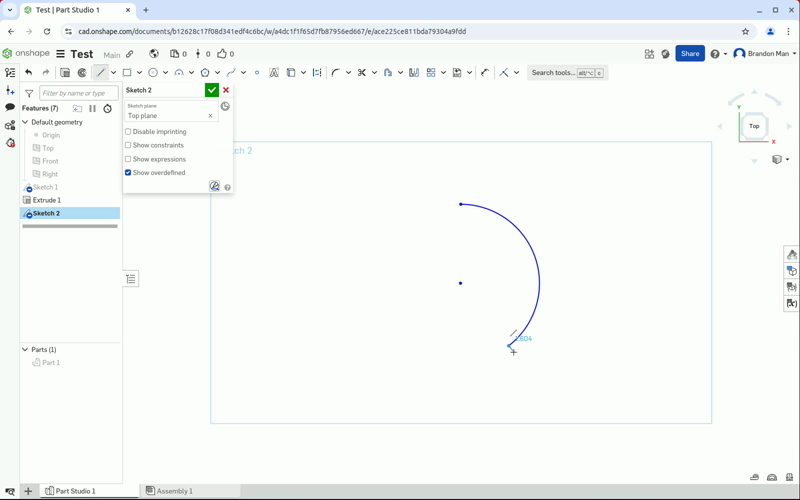
key(esc)
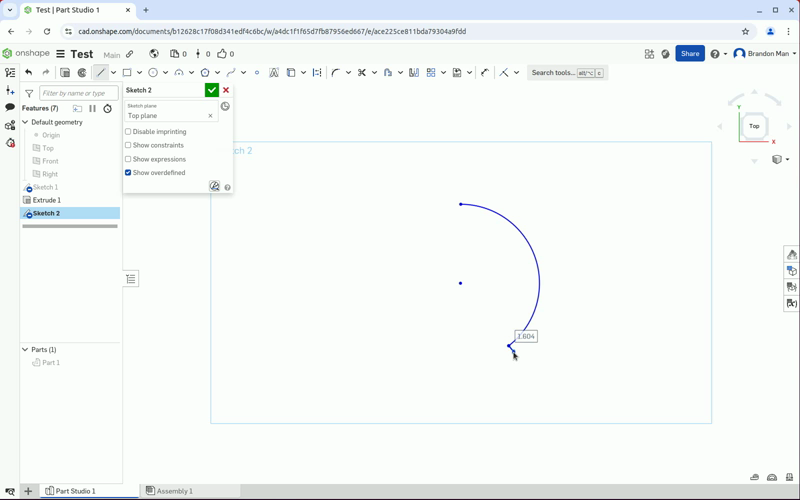
key(a)
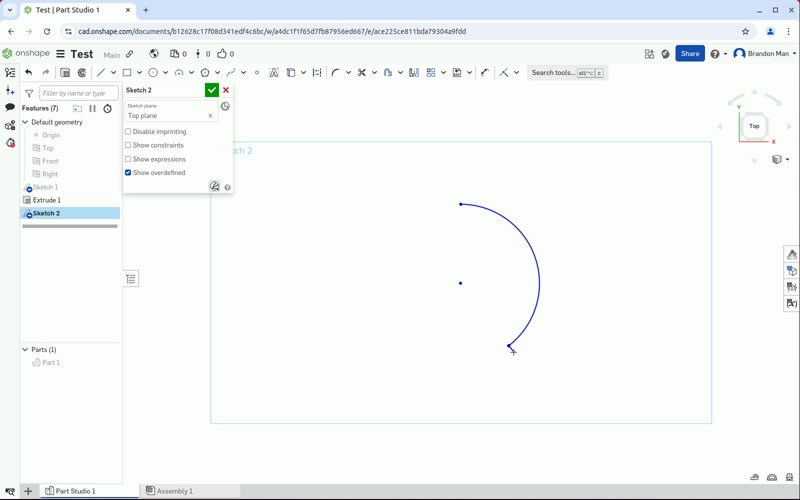
mouse_move(513, 351)
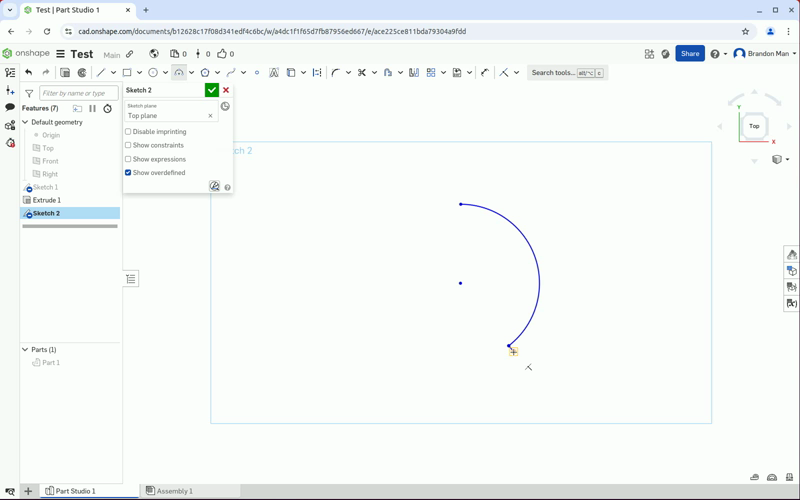
click(513, 351)
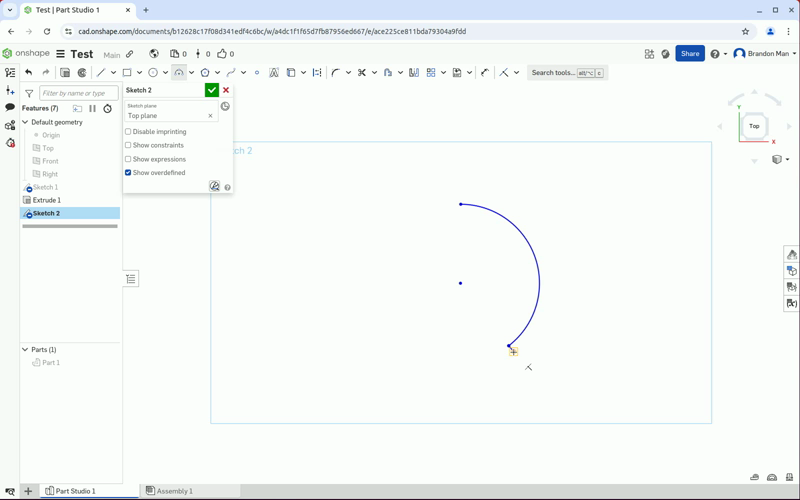
key_down(shift)
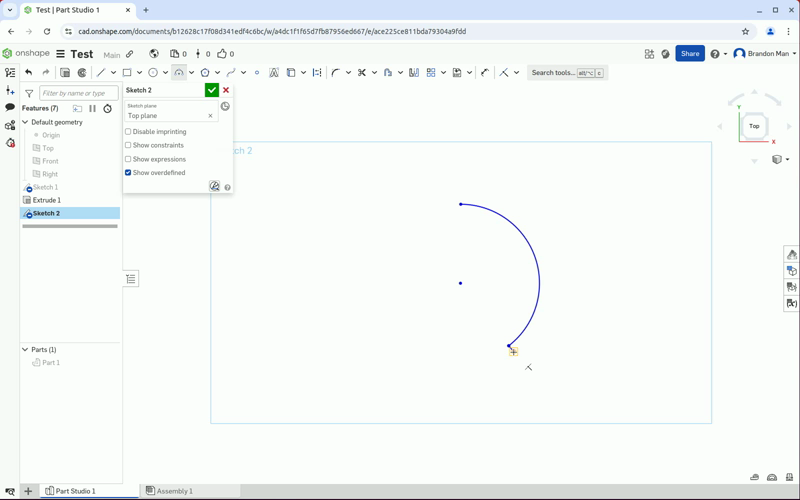
mouse_move(460, 196)
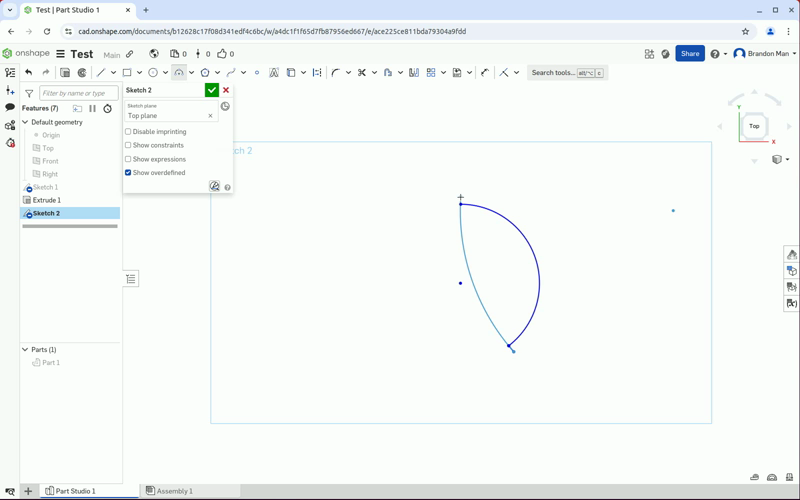
click(460, 196)
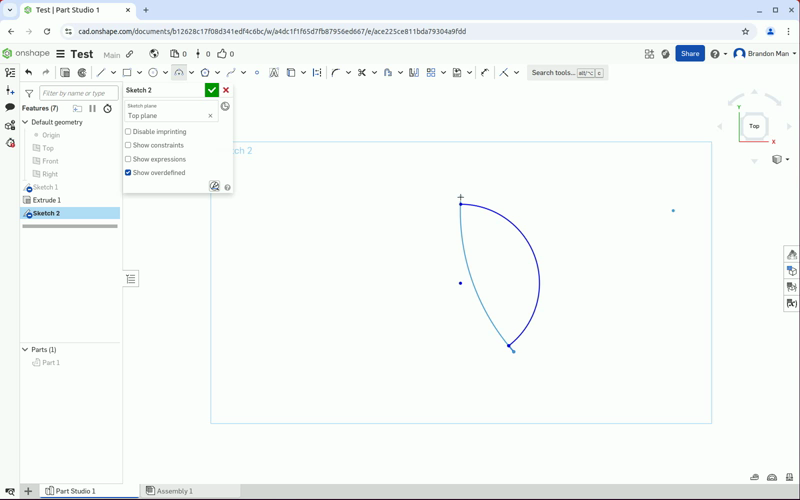
mouse_move(542, 255)
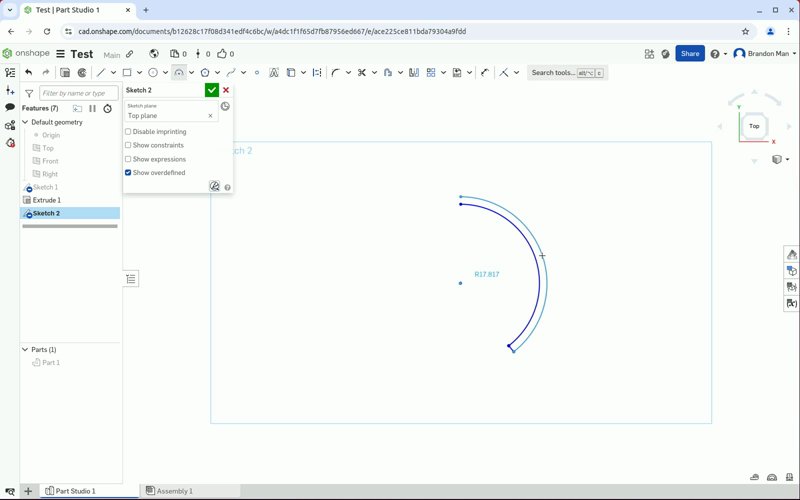
click(542, 255)
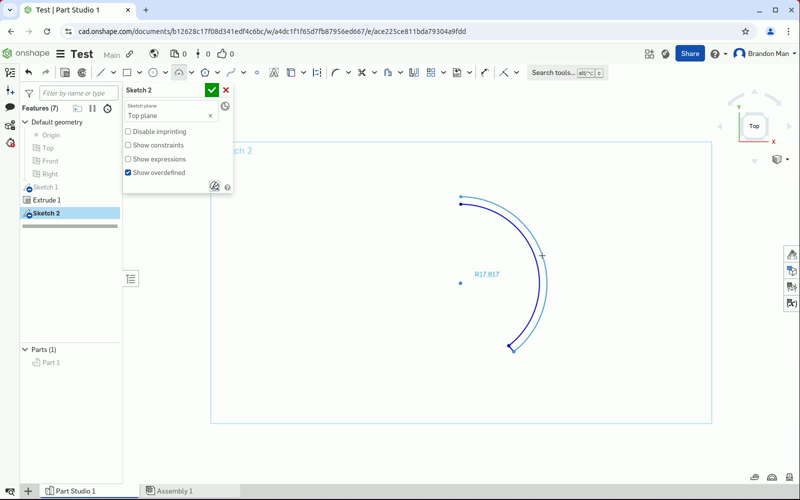
key_up(shift)
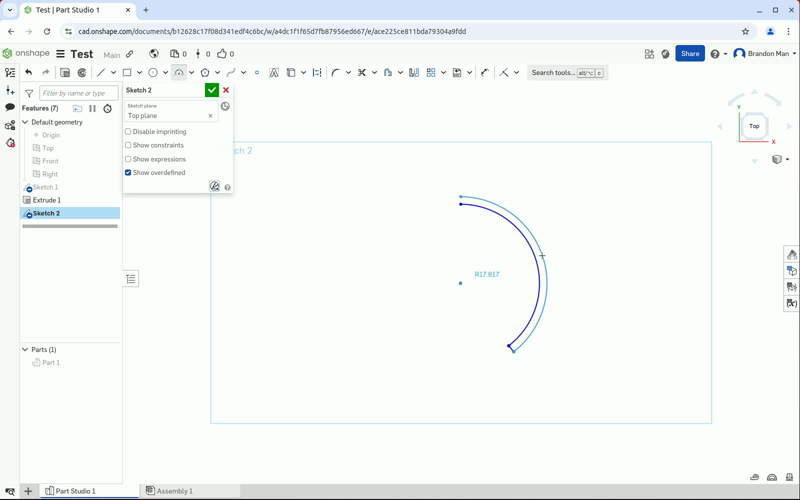
key(esc)
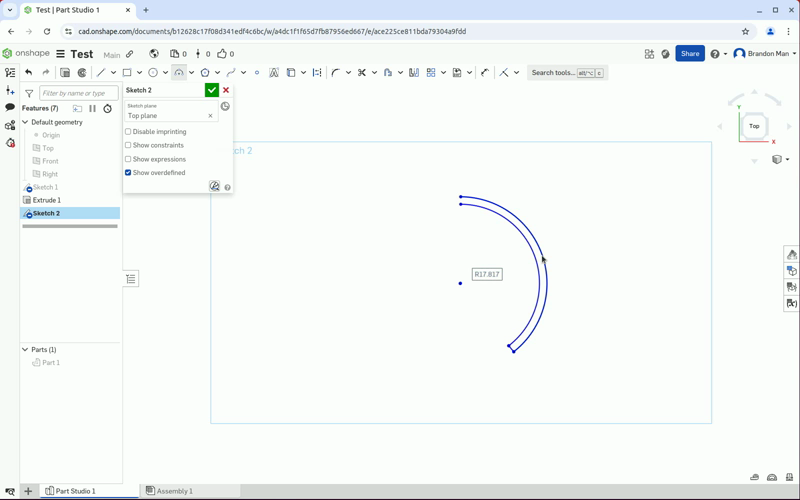
key(l)
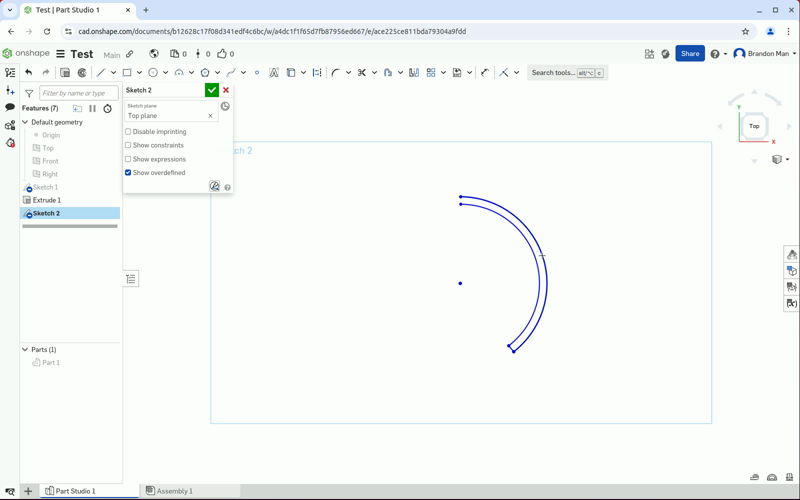
mouse_move(460, 196)
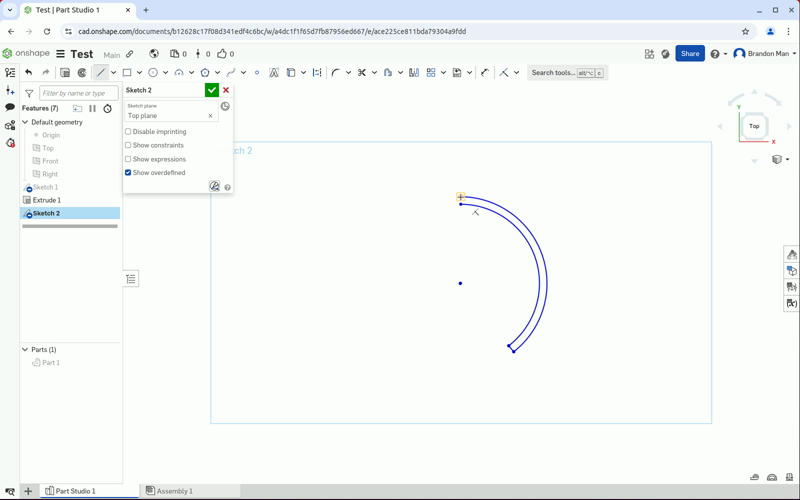
click(460, 196)
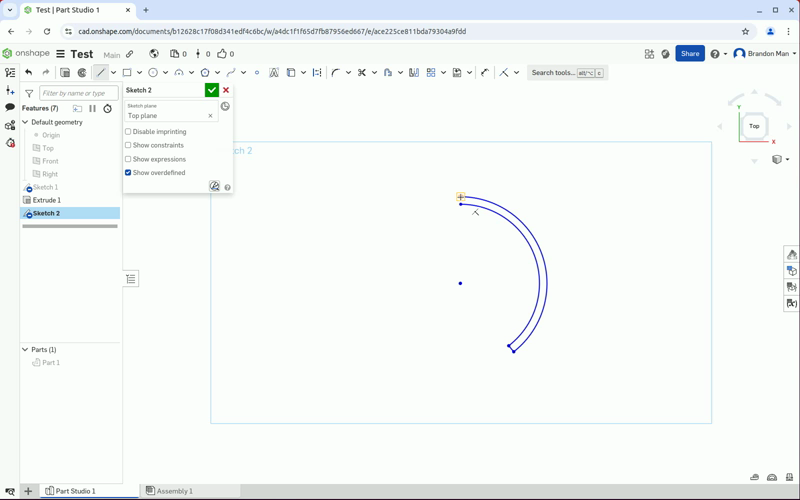
mouse_move(490, 196)
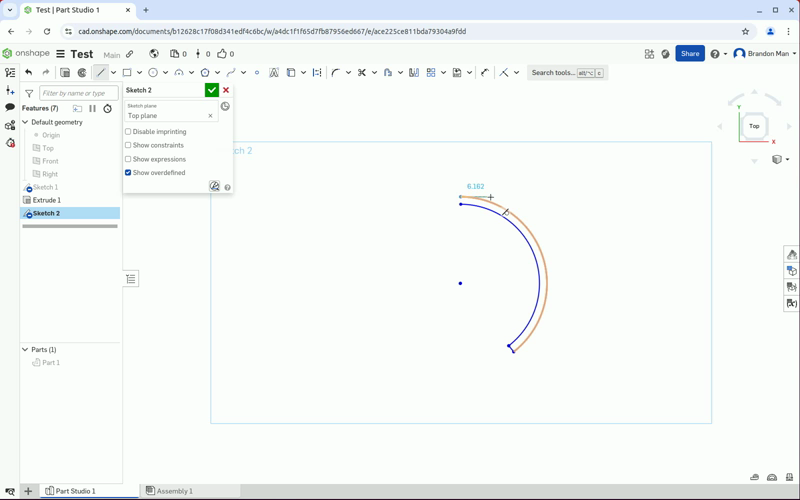
key_down(shift)
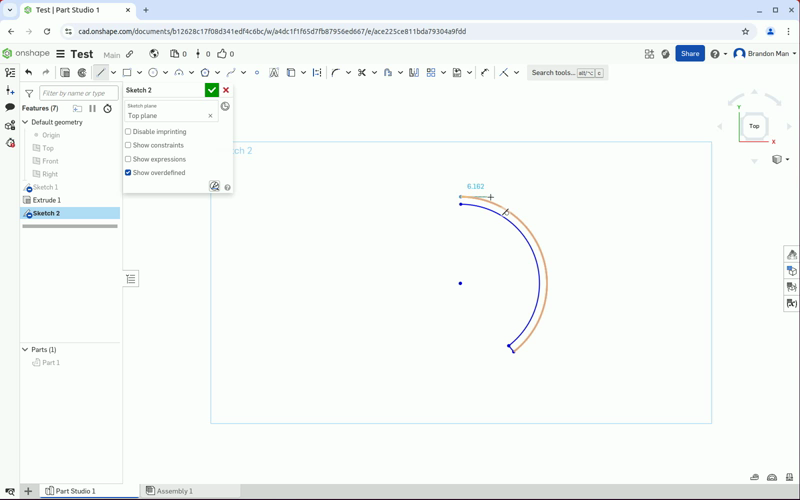
mouse_move(460, 204)
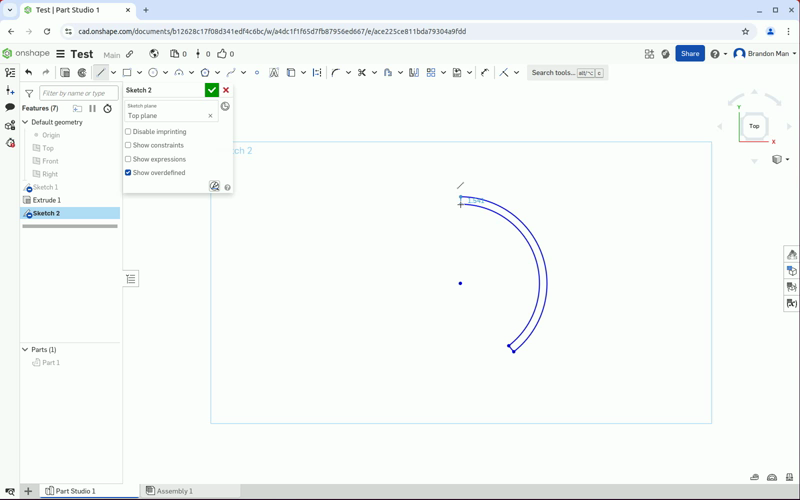
key_up(shift)
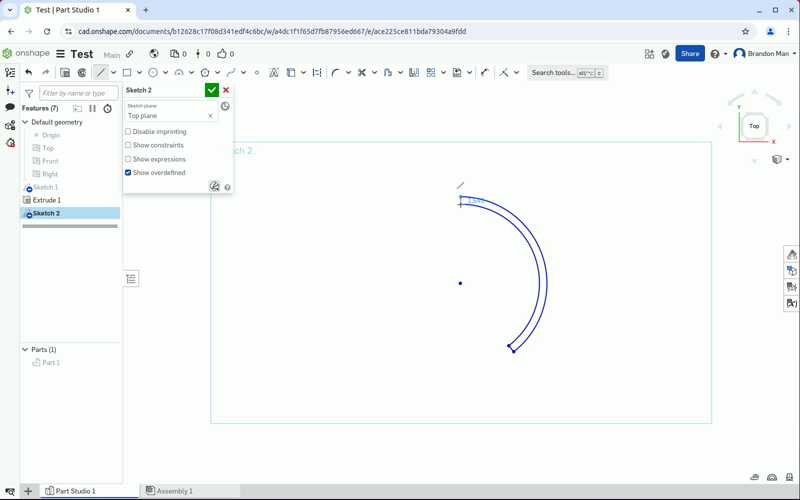
click(460, 204)
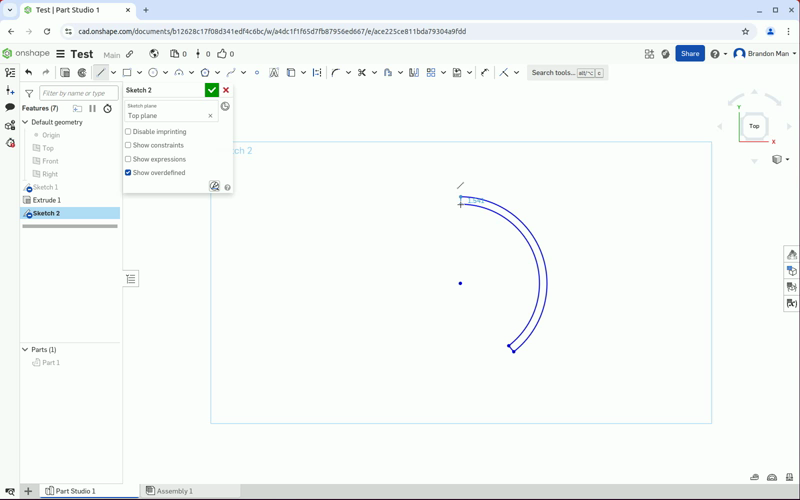
key(esc)
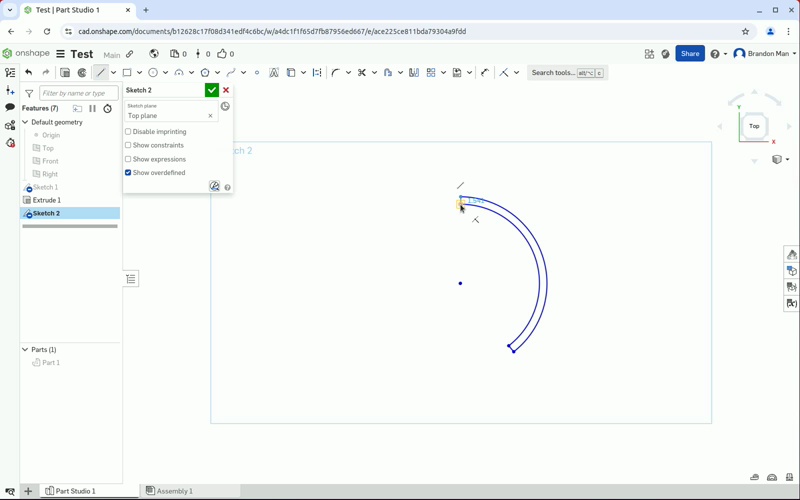
mouse_move(523, 334)
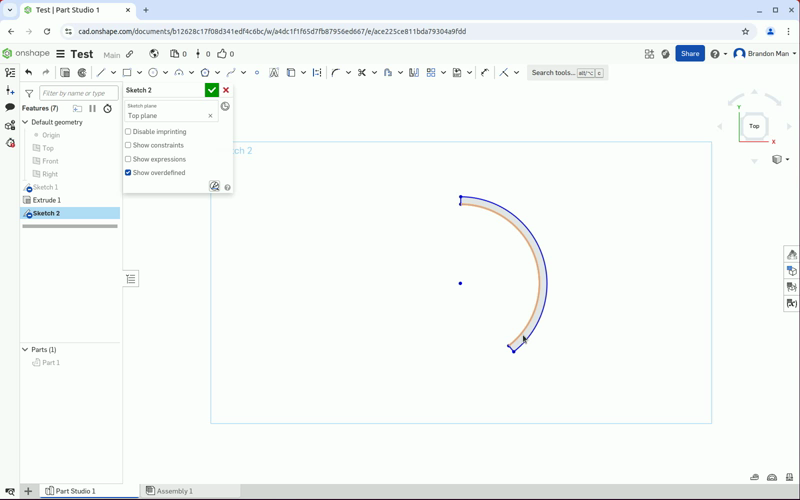
scroll(6)
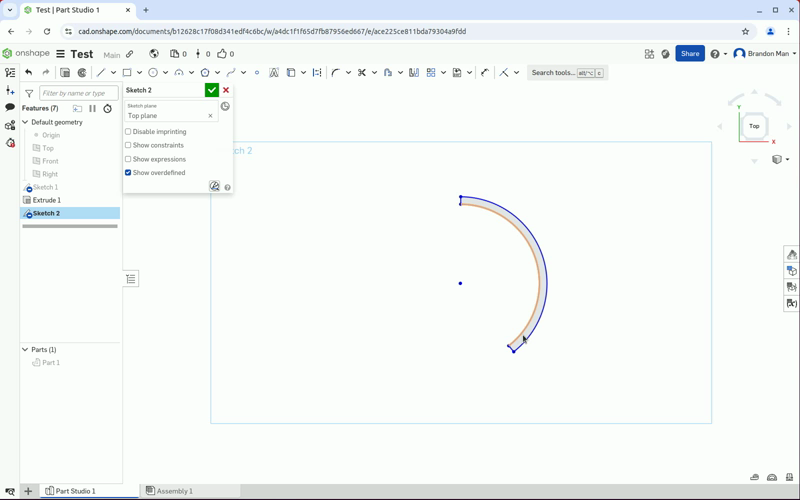
scroll(6)
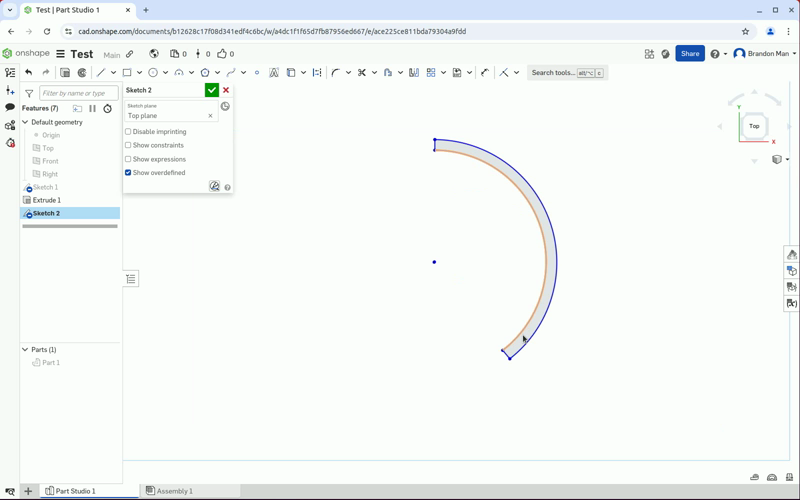
scroll(6)
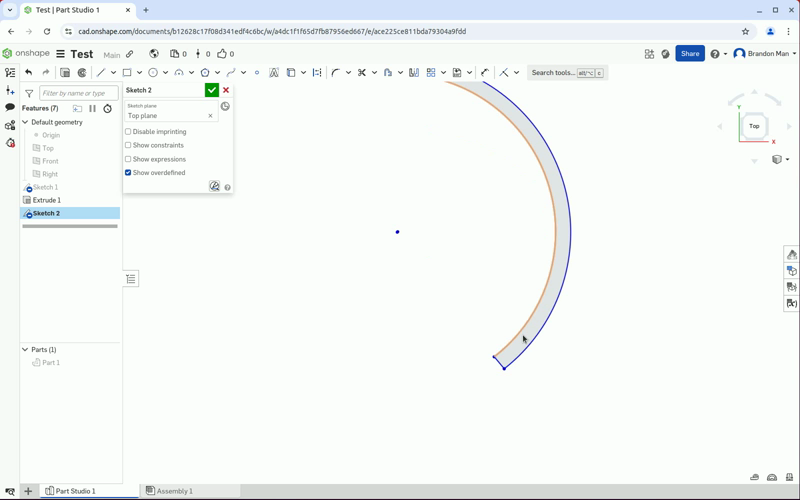
scroll(6)
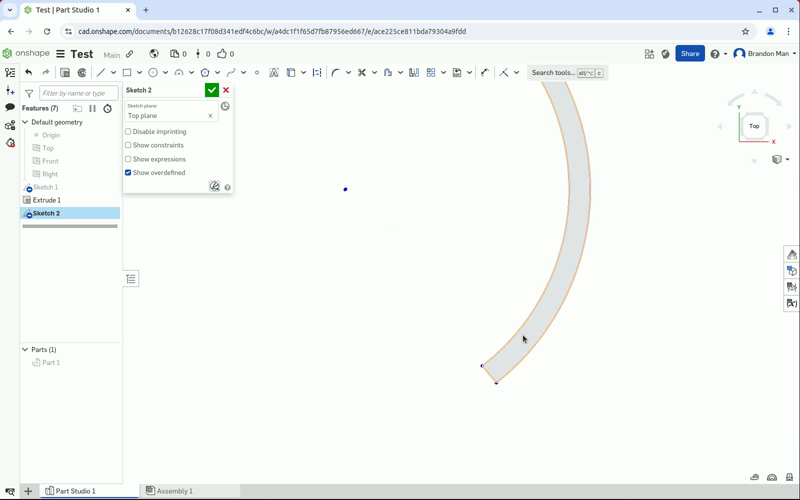
scroll(6)
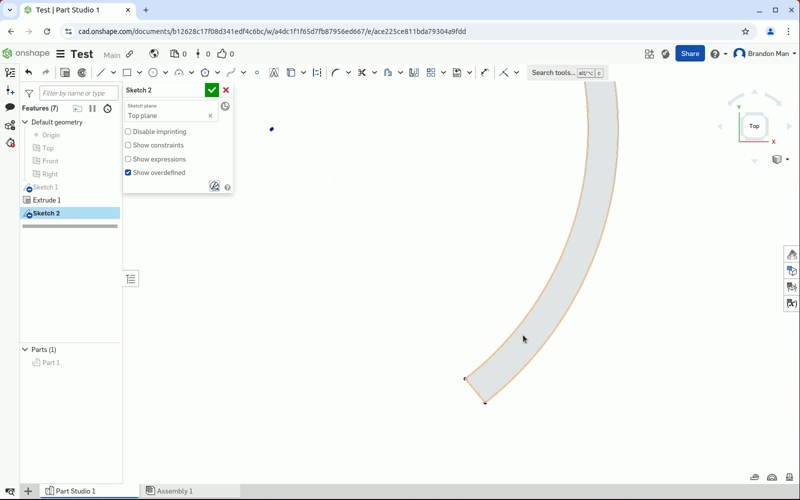
scroll(6)
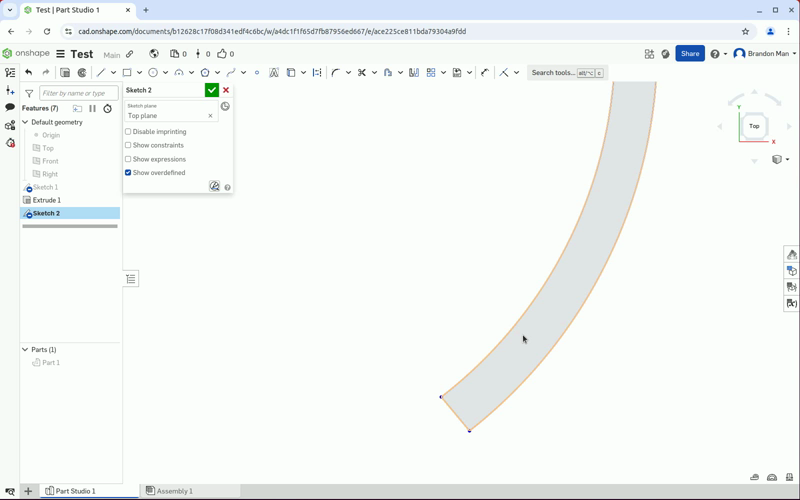
scroll(6)
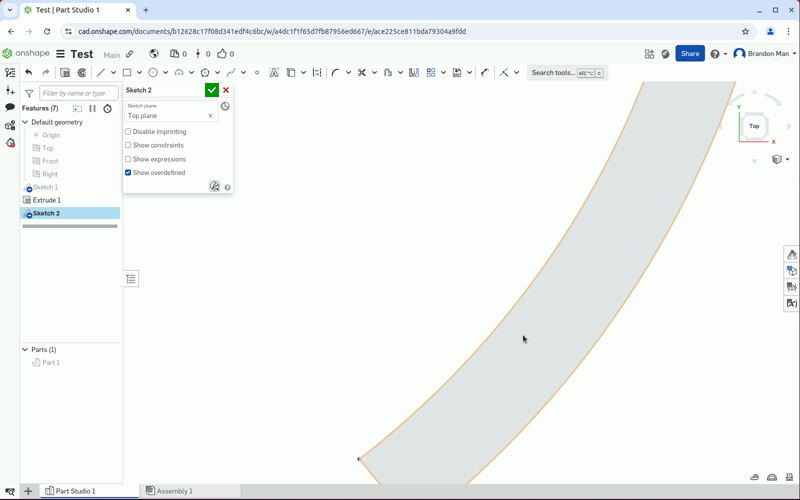
click(523, 334)
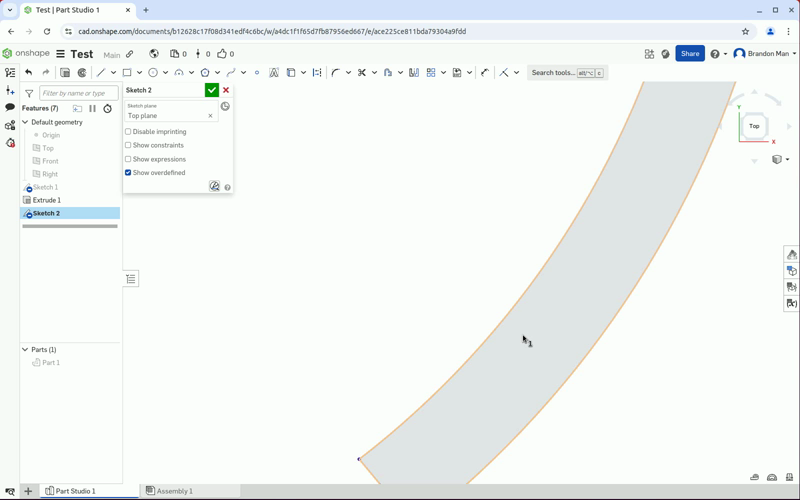
scroll(-6)
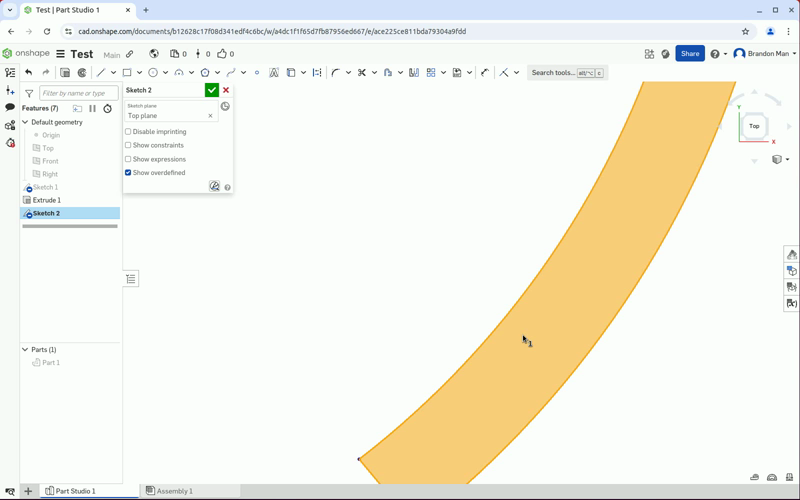
scroll(-6)
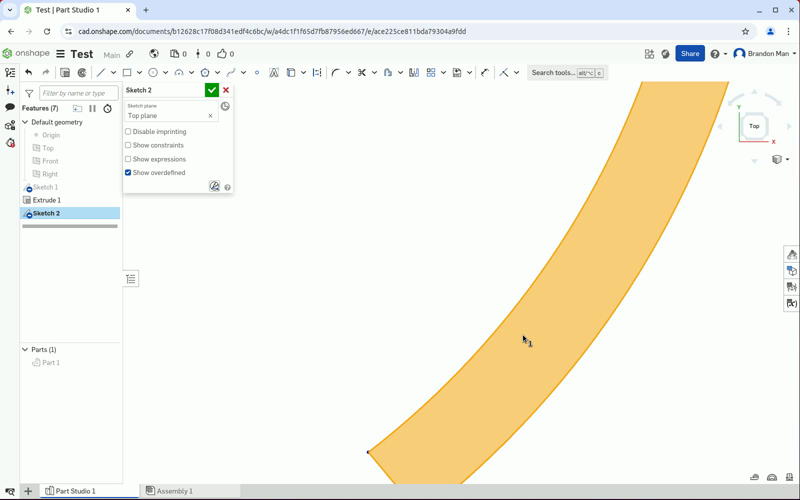
scroll(-6)
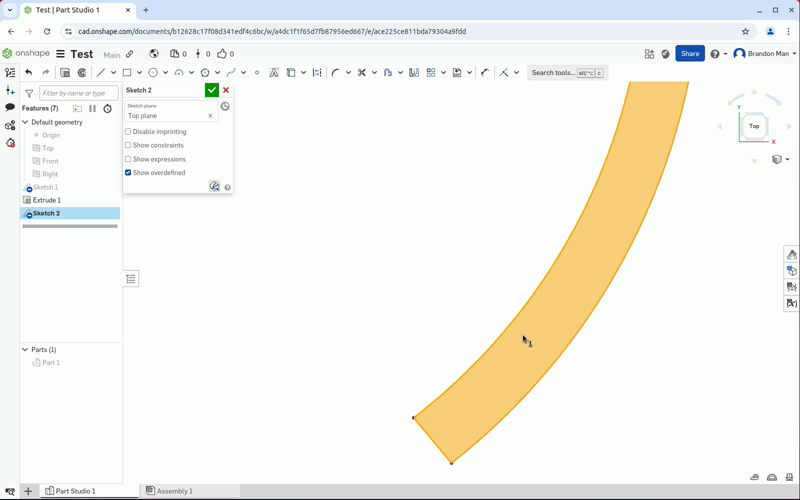
scroll(-6)
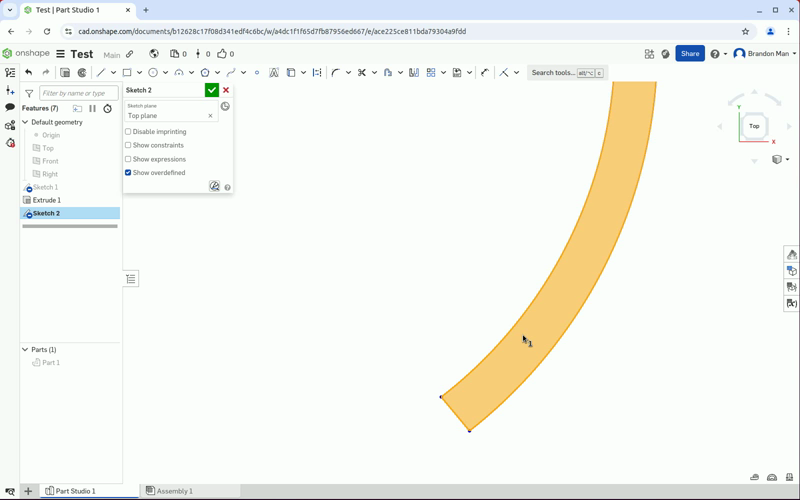
scroll(-6)
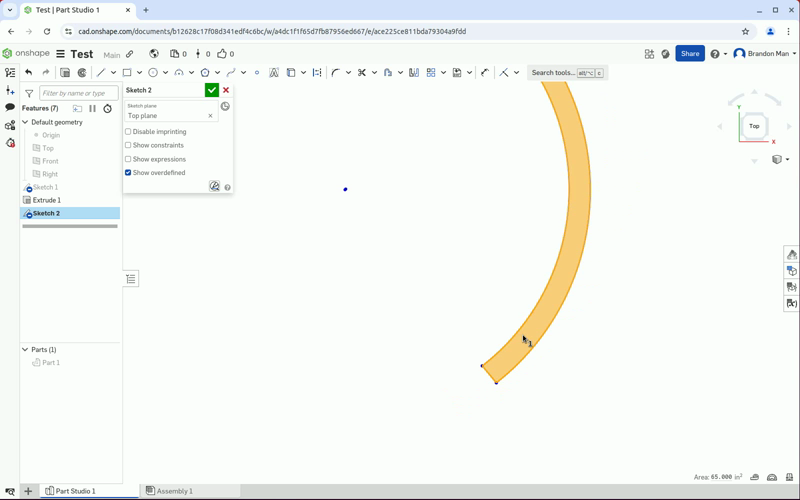
scroll(-6)
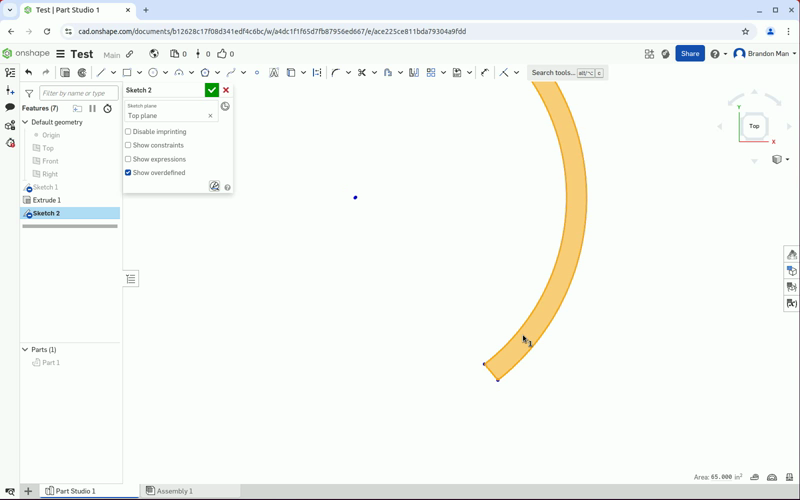
scroll(-6)
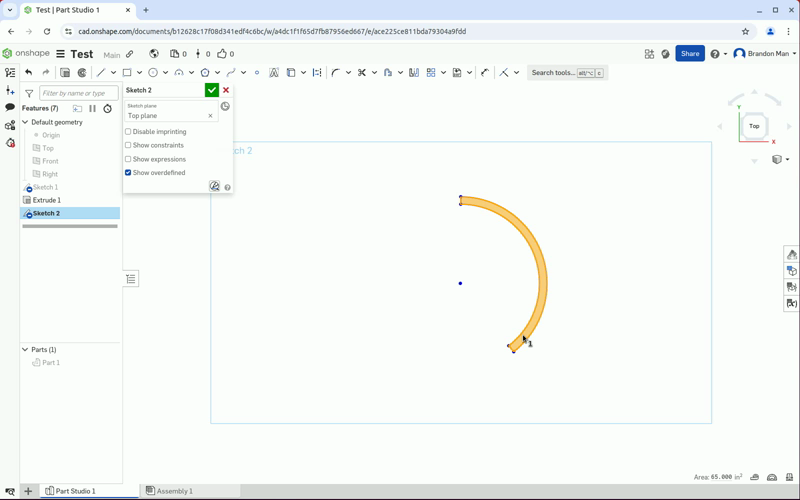
mouse_move(73, 352)
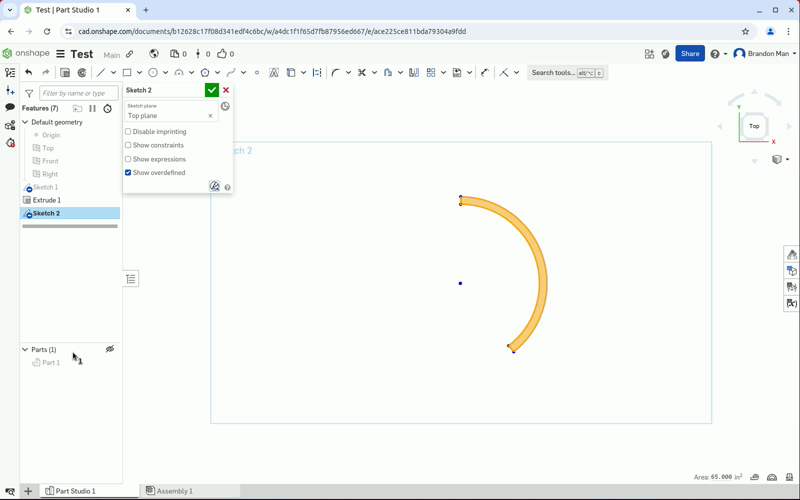
key(shift+y)
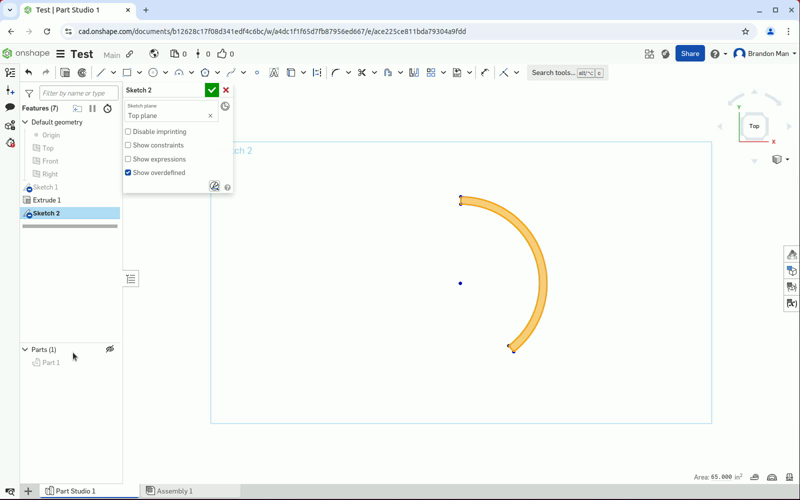
key(shift+e)
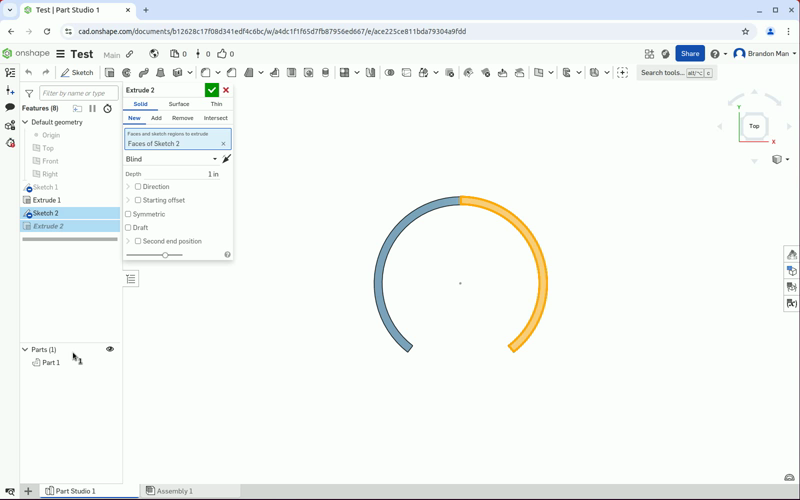
mouse_move(143, 106)
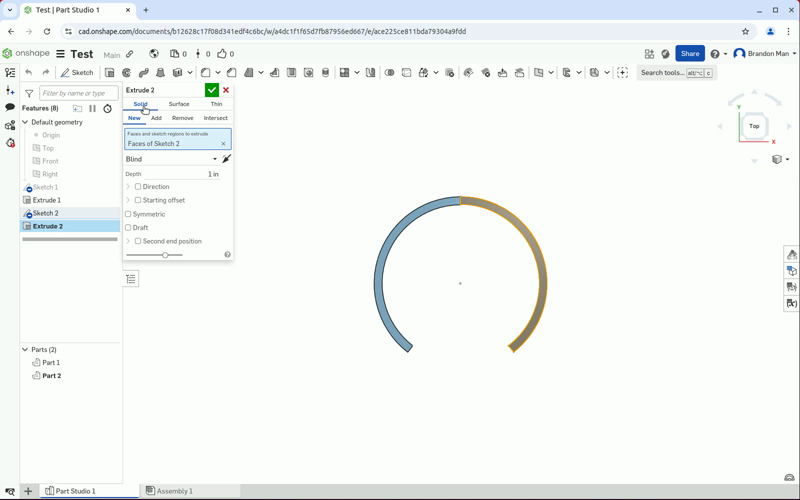
click(143, 106)
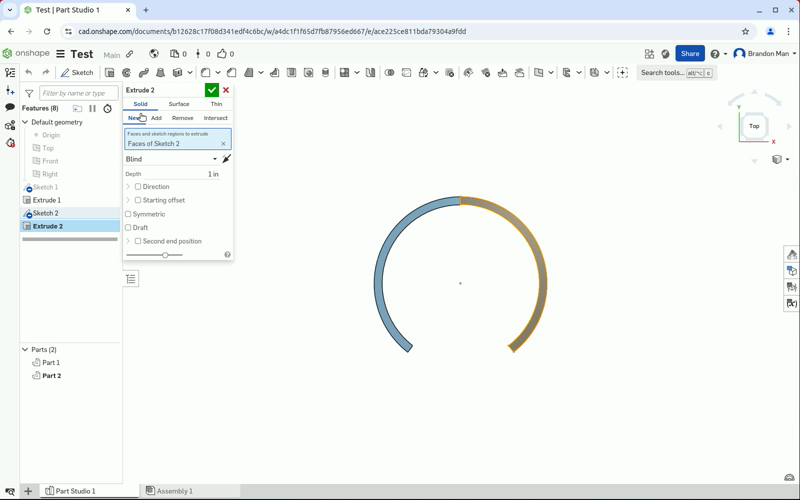
mouse_move(137, 120)
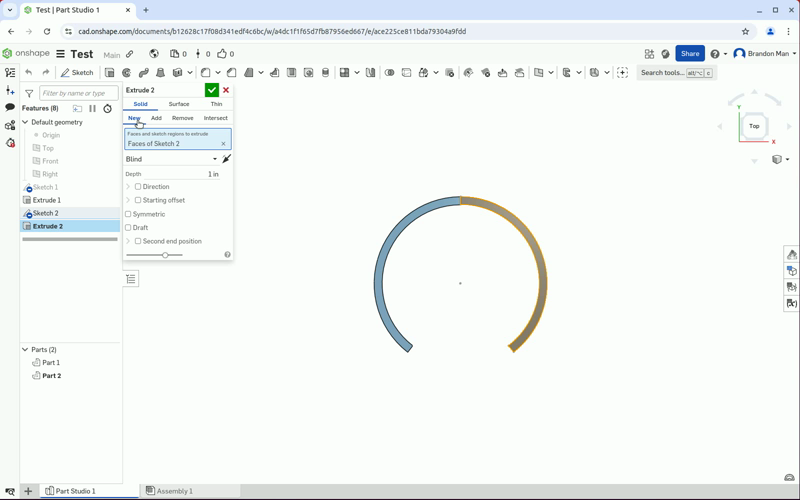
click(137, 120)
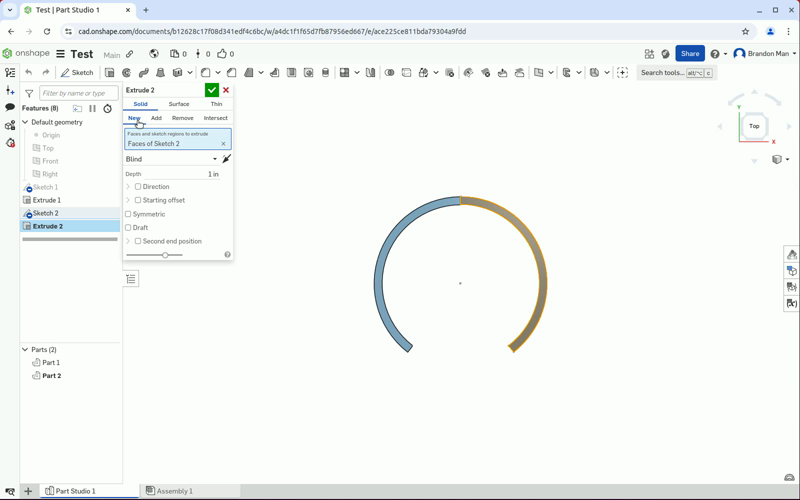
key(tab, 4)
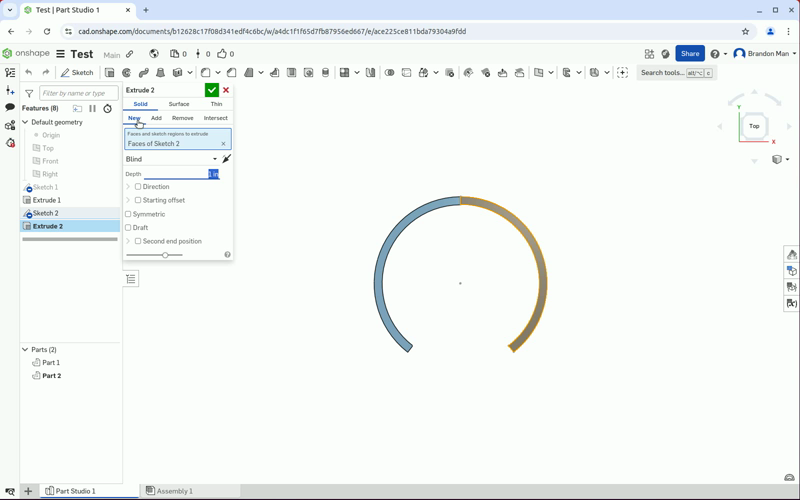
text(23.108)
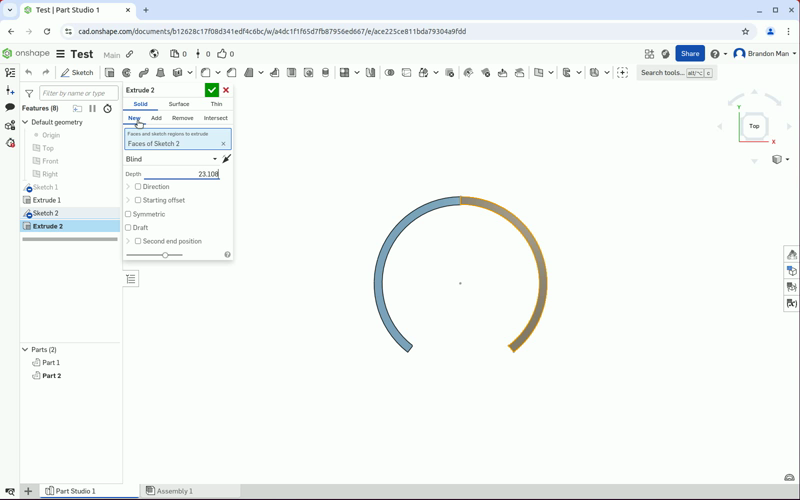
key(enter)
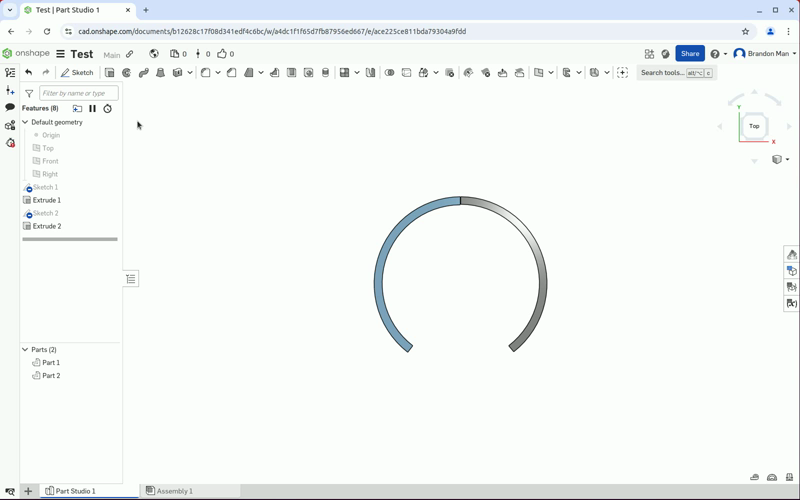
key(shift+h)
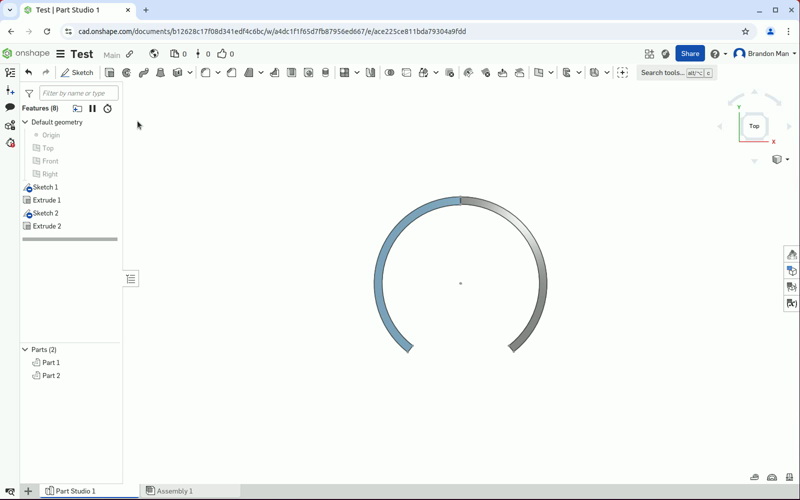
key(shift+h)
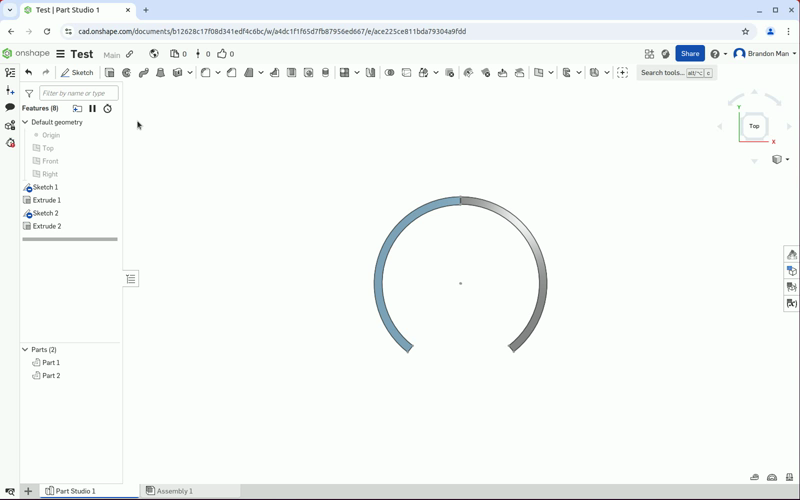
key(shift+7)
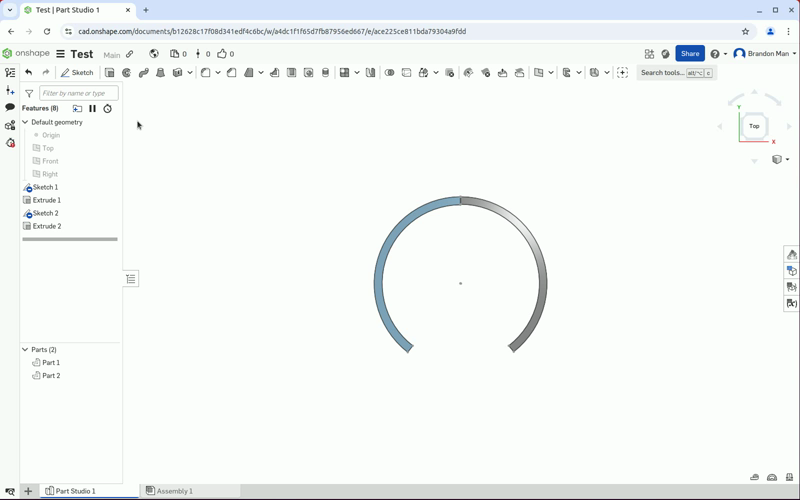
key(up, 3)
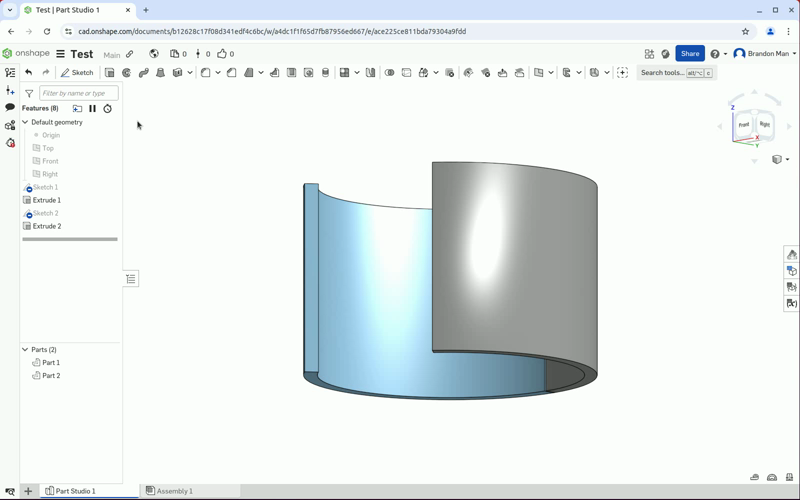
key(left, 3)
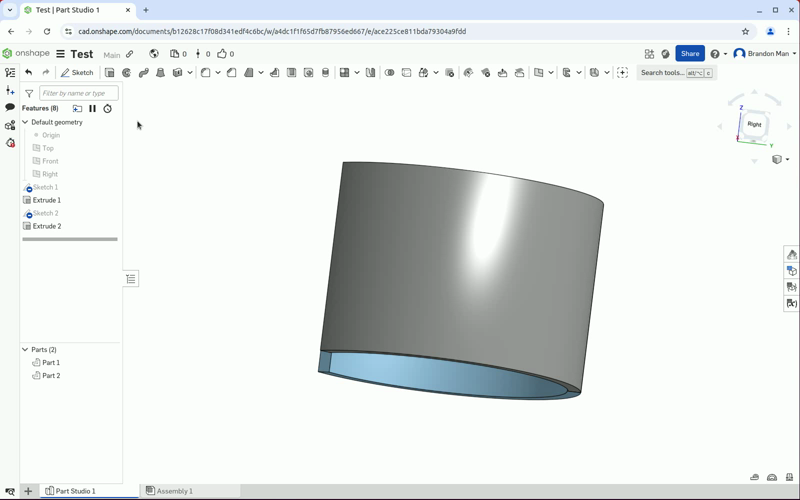
key(right, 3)
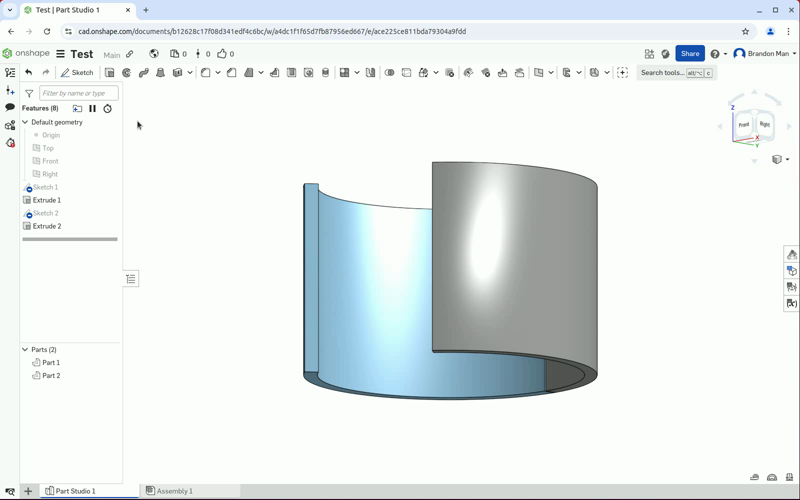
key(down, 3)
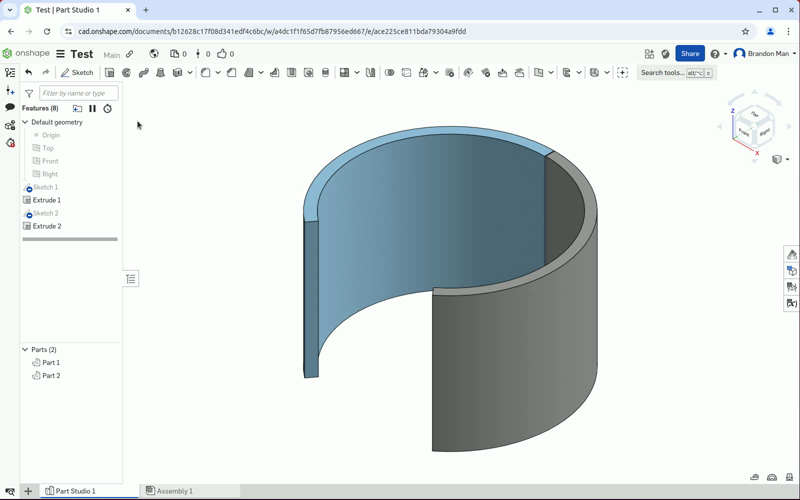
mouse_move(73, 189)
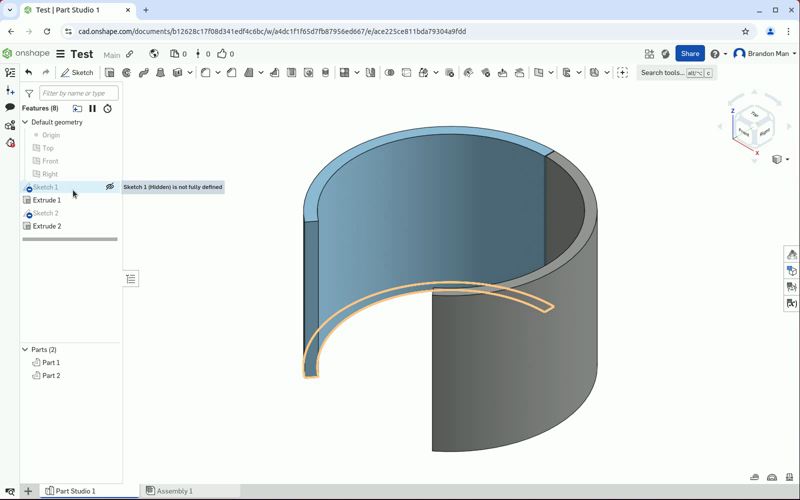
click(73, 189)